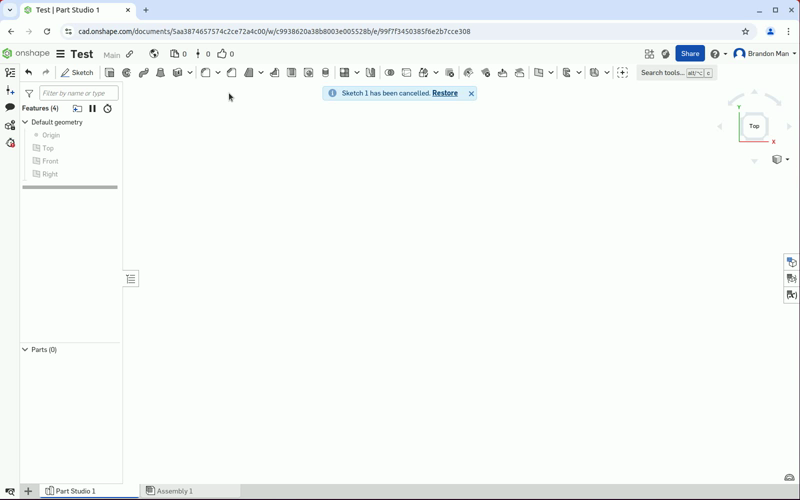
key(shift+h)
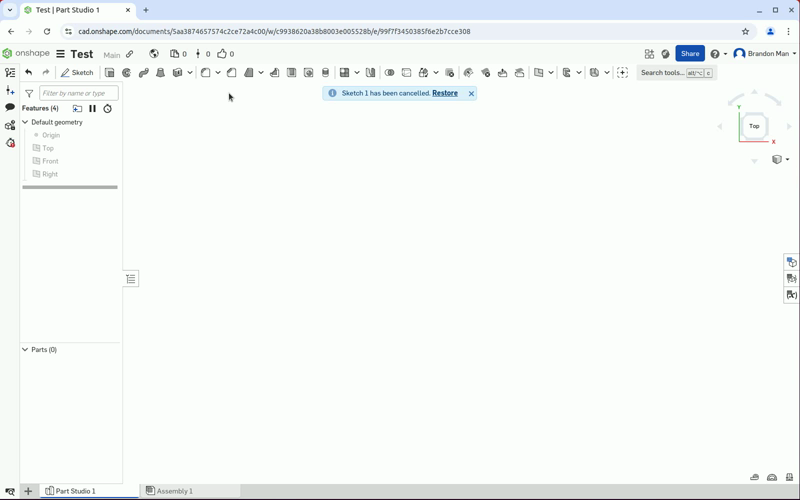
mouse_move(73, 352)
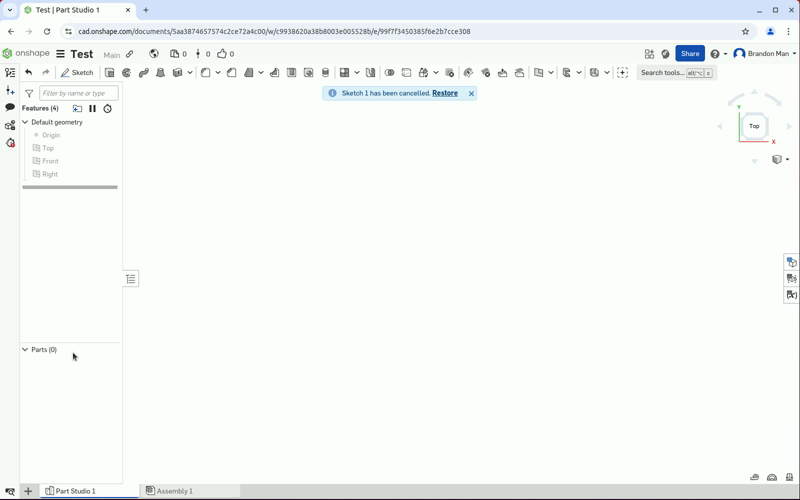
key(y)
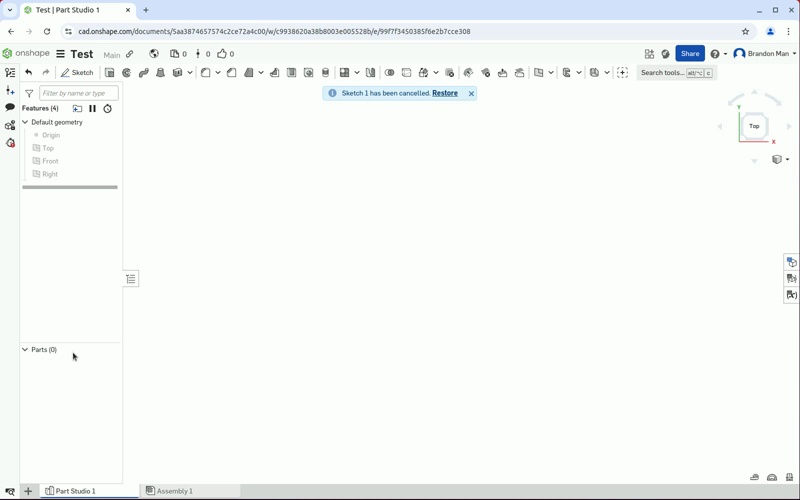
key(shift+p)
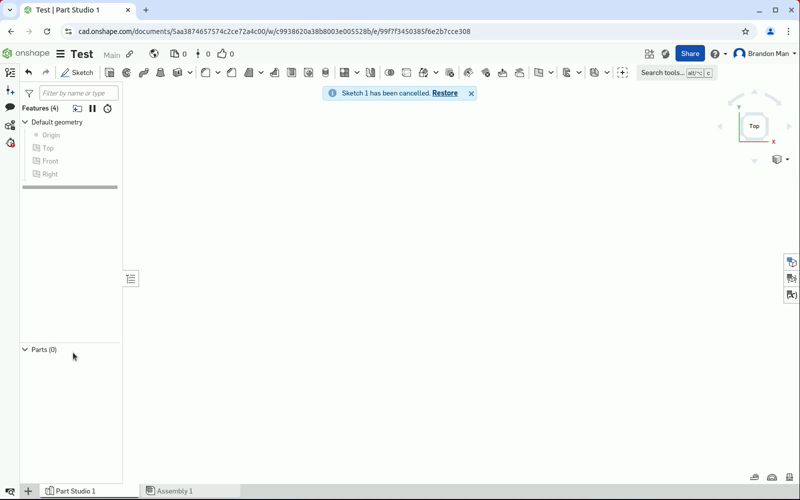
key(space)
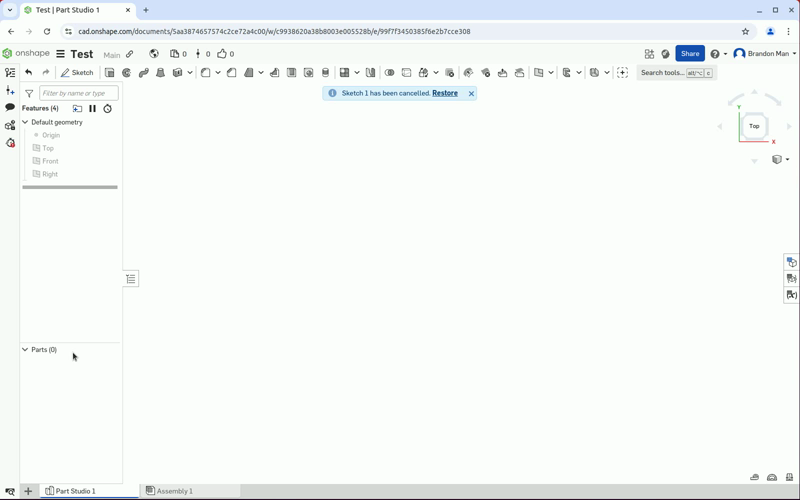
key_down(shift)
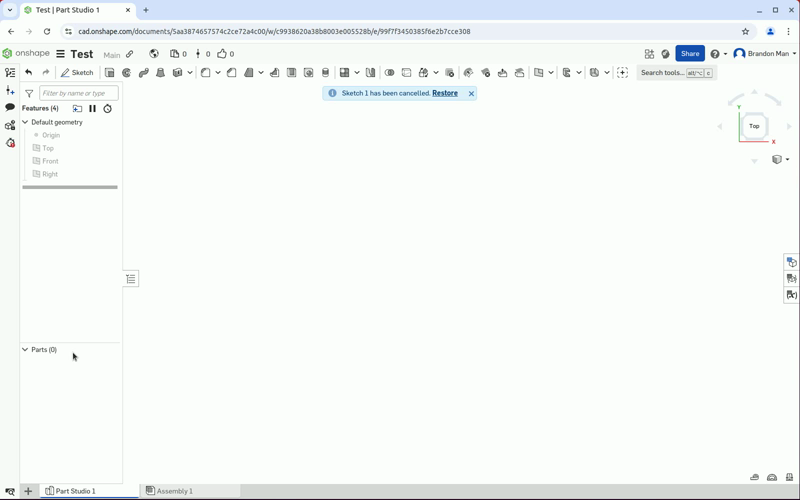
key(up)
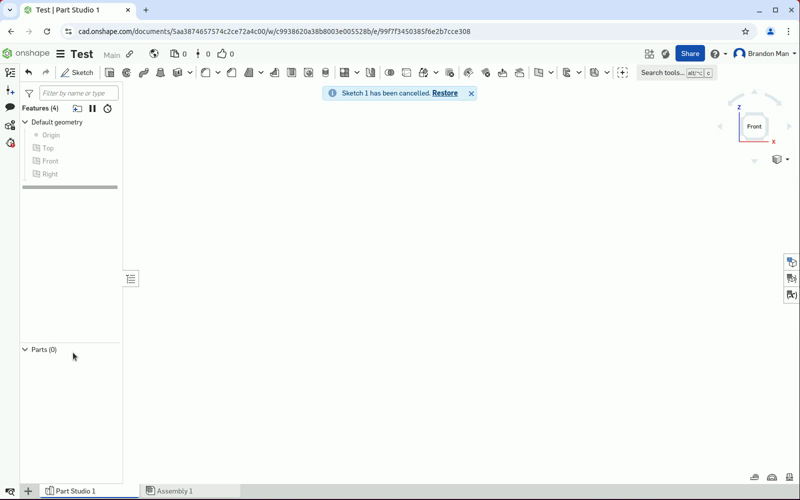
key_up(shift)
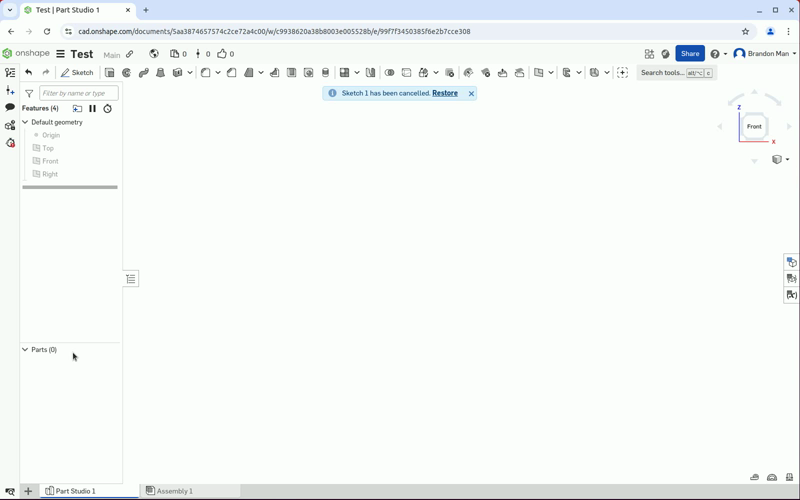
mouse_move(73, 352)
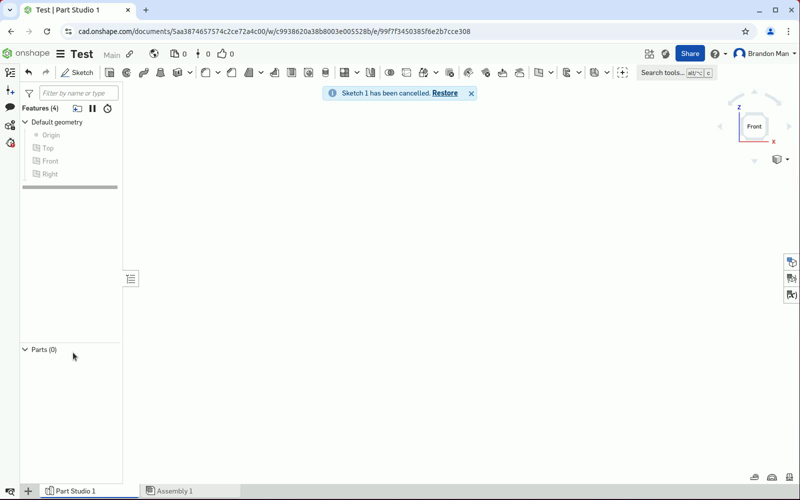
key(shift+y)
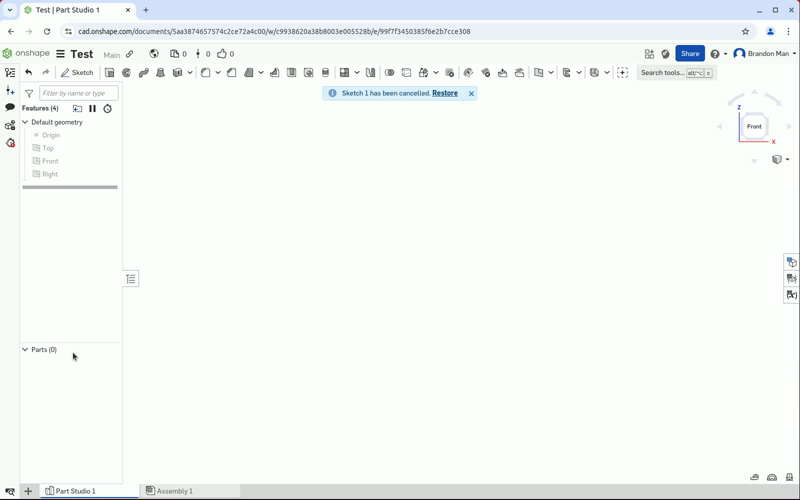
key(shift+s)
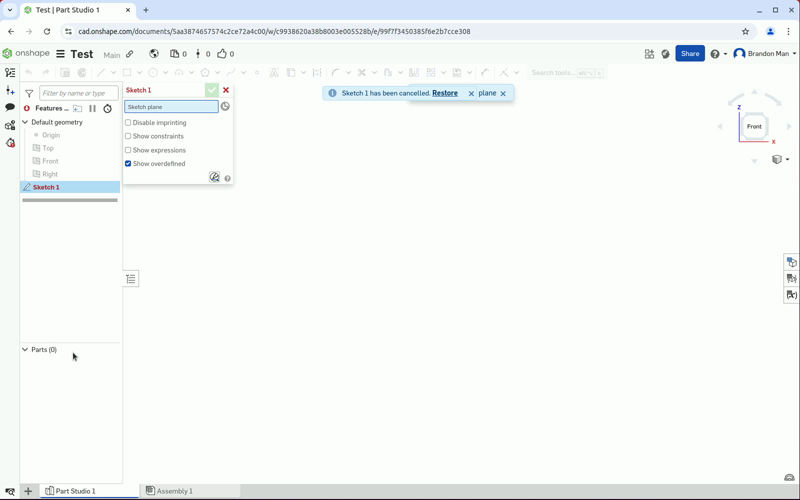
mouse_move(73, 163)
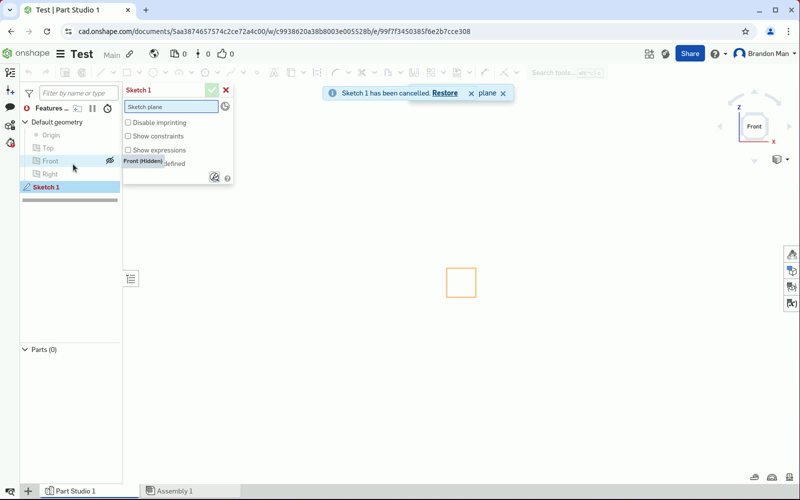
click(73, 163)
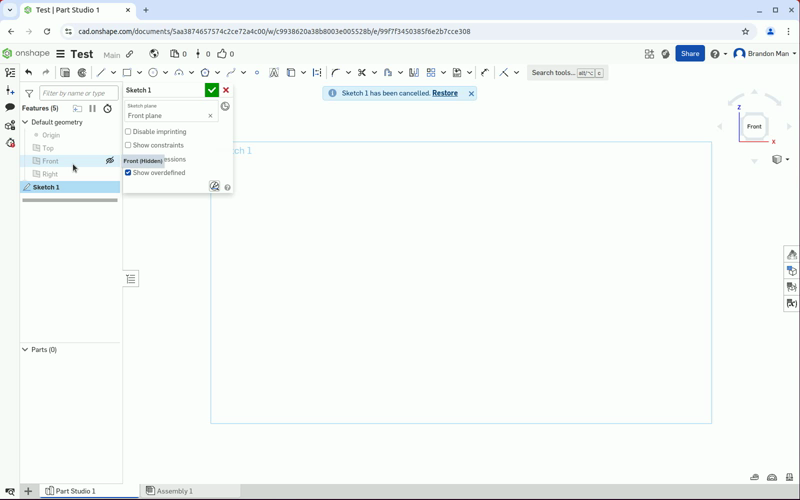
mouse_move(73, 352)
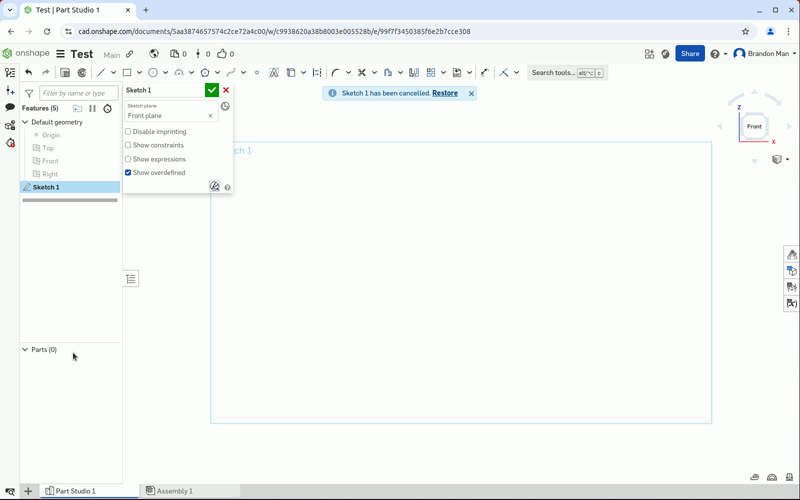
key(y)
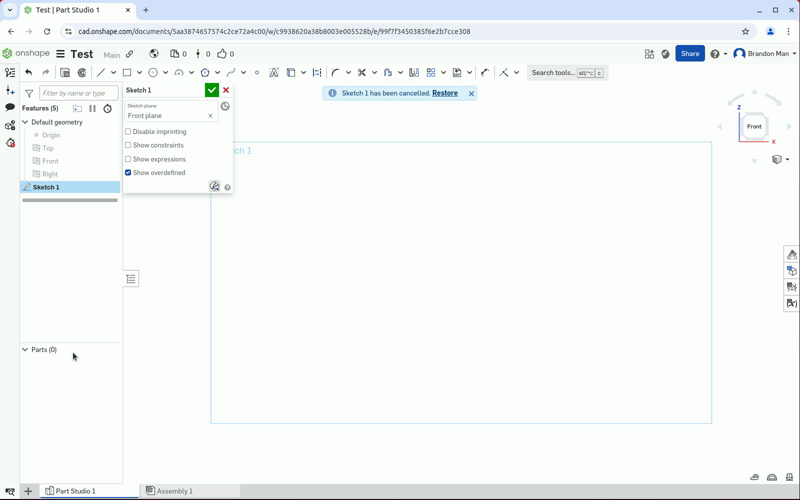
key(c)
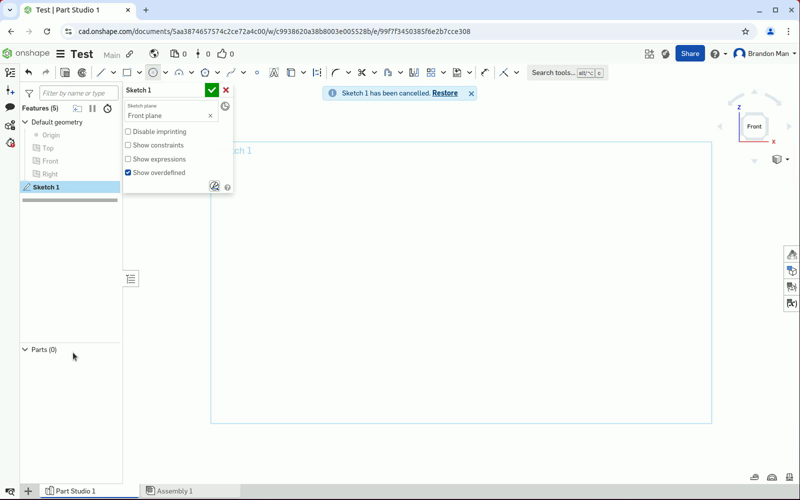
key_down(shift)
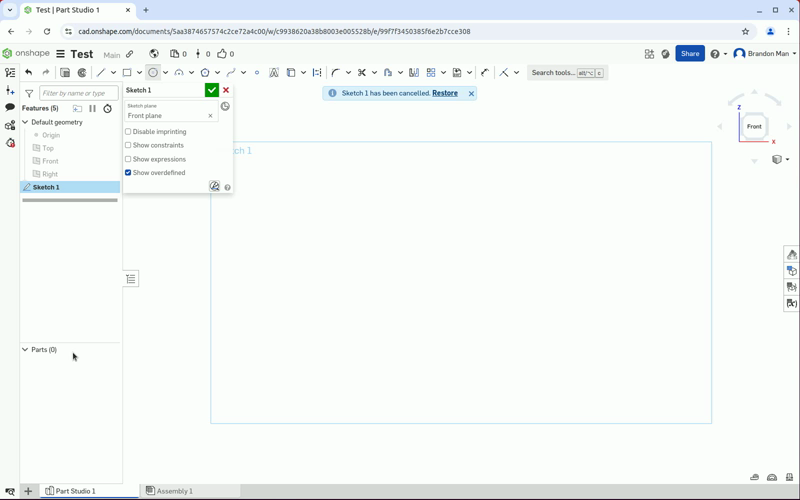
mouse_move(460, 282)
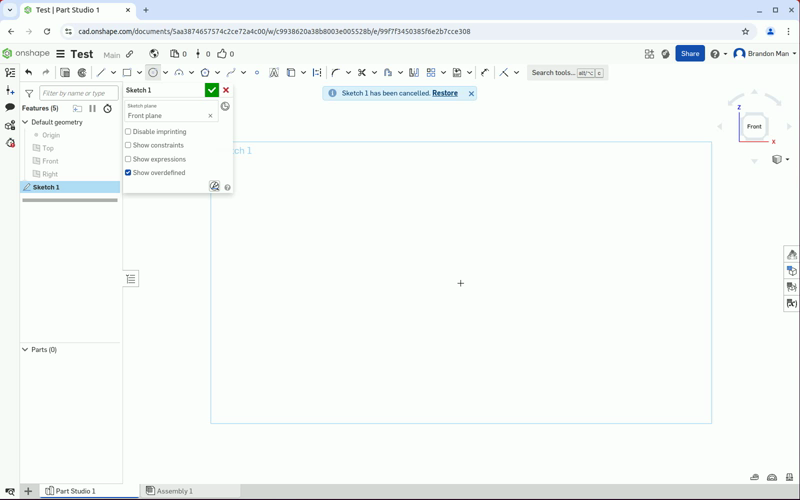
click(460, 282)
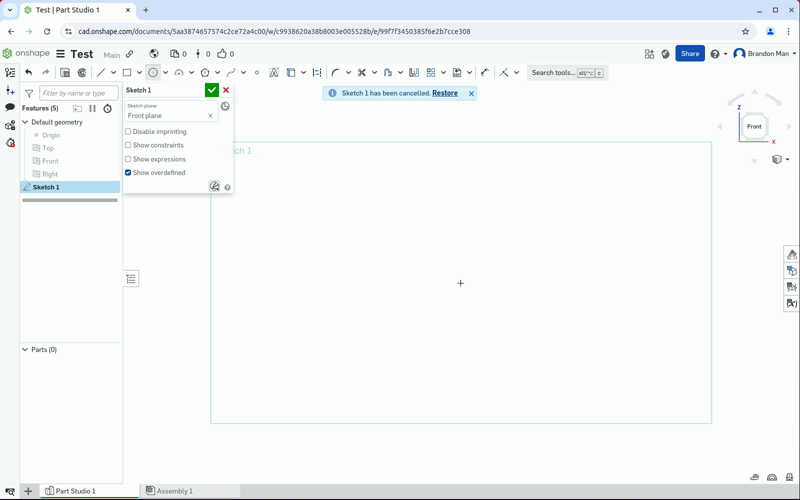
key_up(shift)
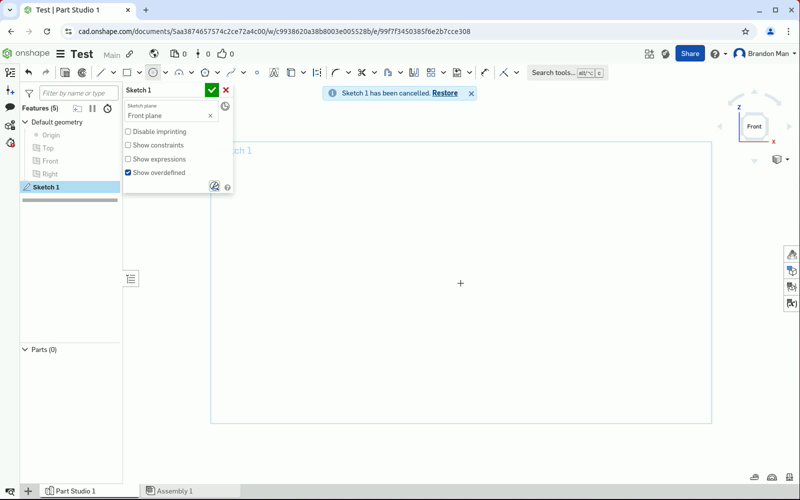
mouse_move(494, 282)
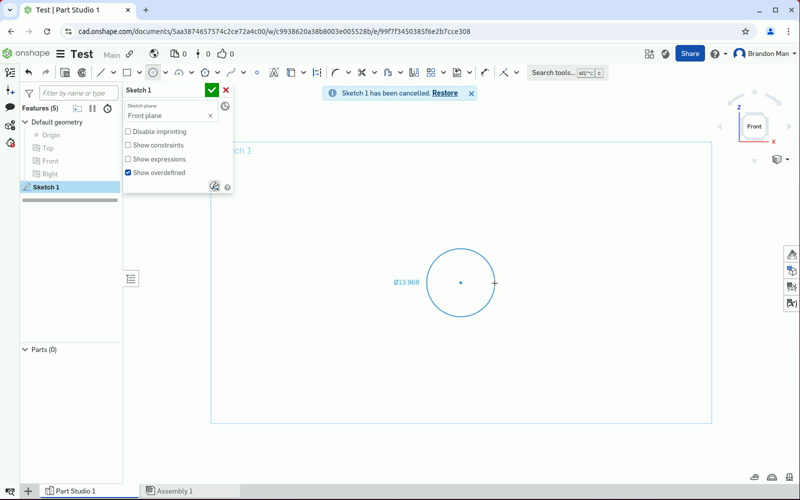
click(494, 282)
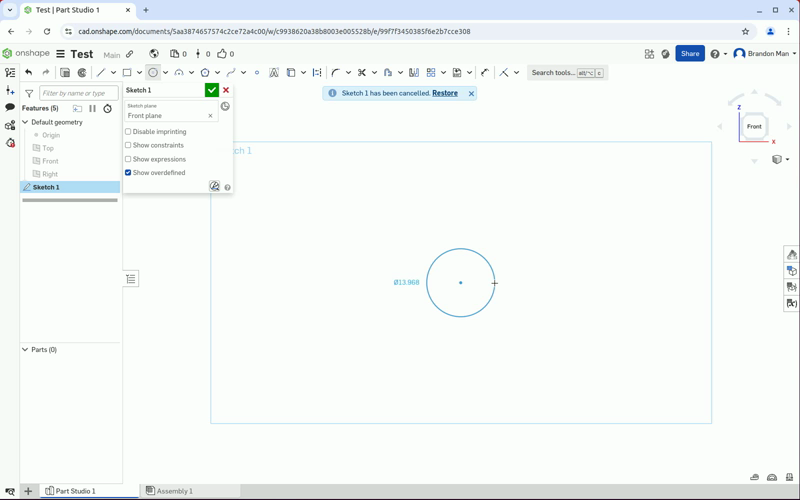
key(esc)
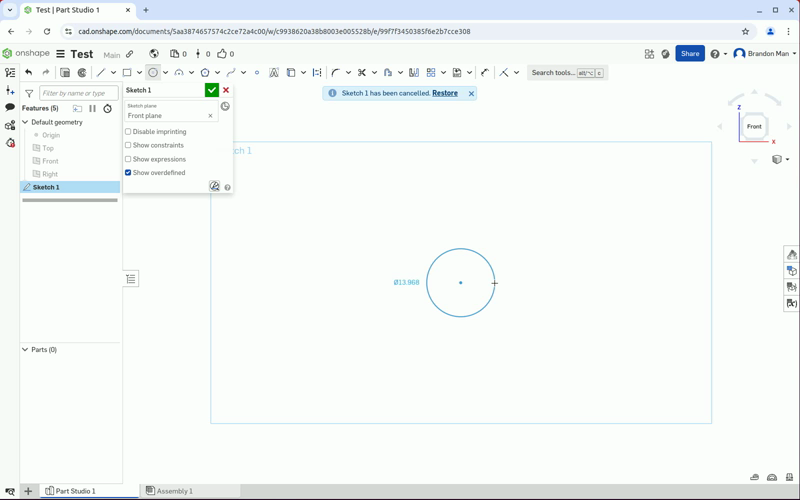
key(c)
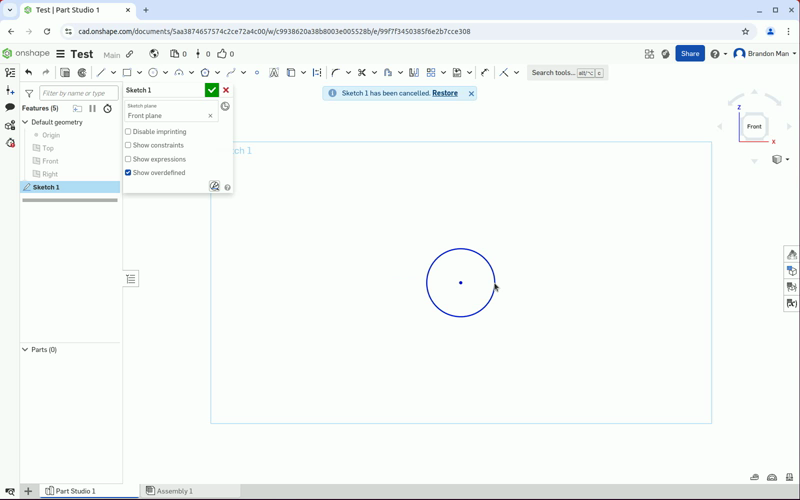
key_down(shift)
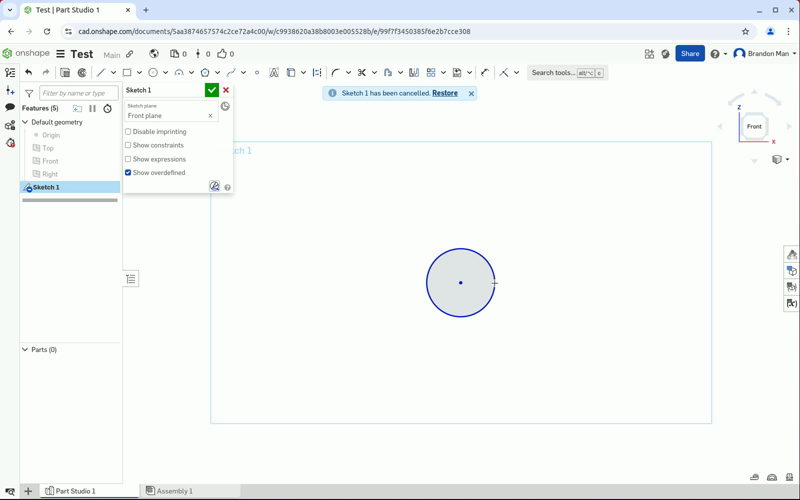
mouse_move(460, 282)
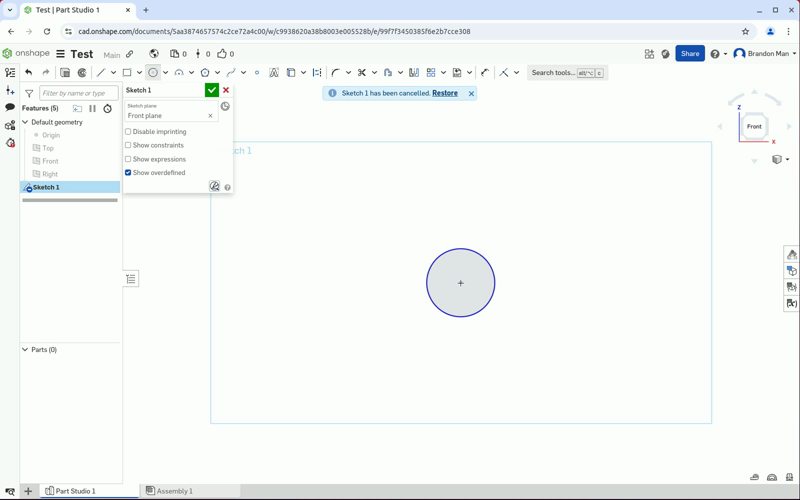
click(460, 282)
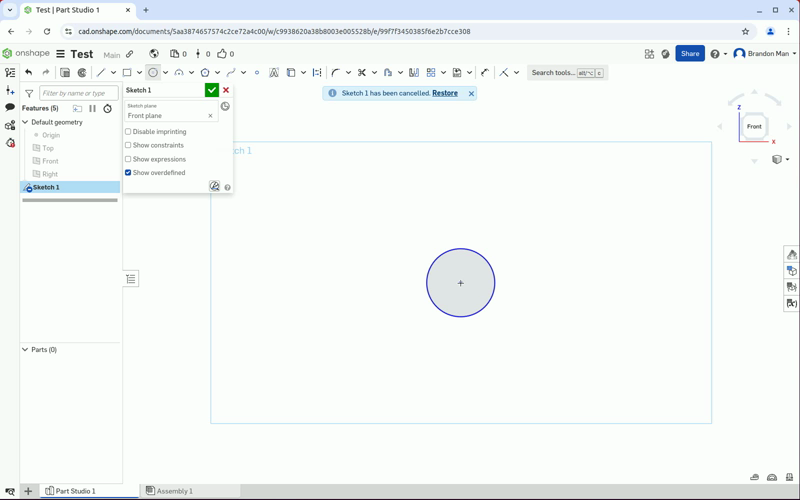
key_up(shift)
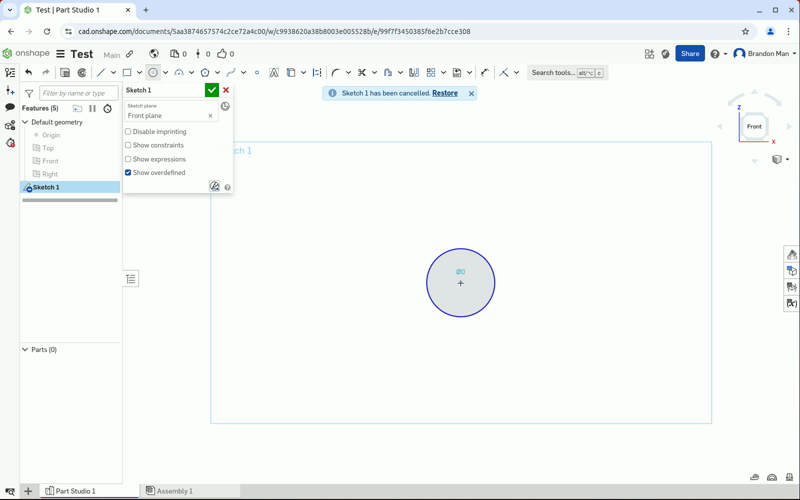
mouse_move(474, 282)
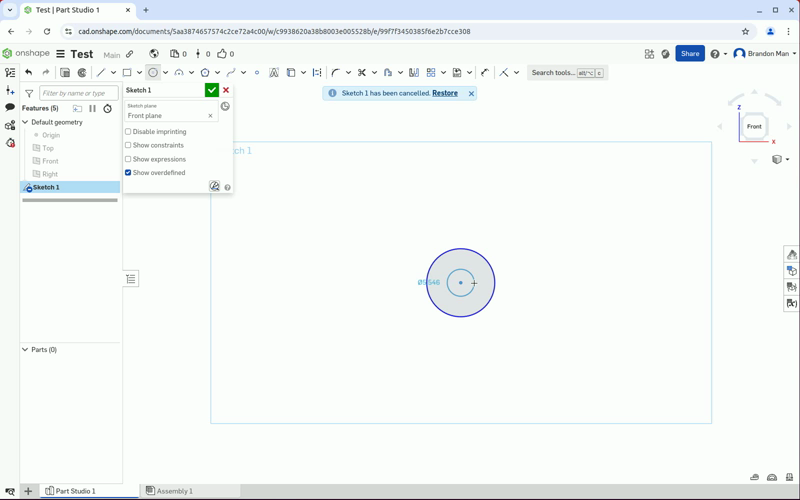
click(474, 282)
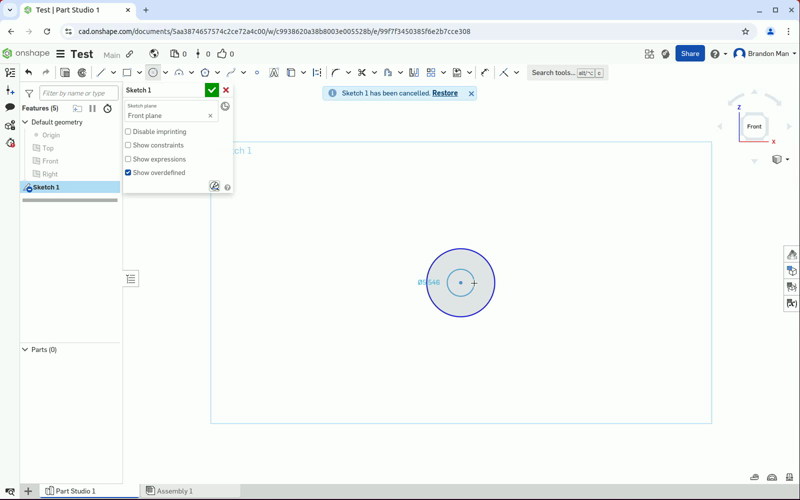
key(esc)
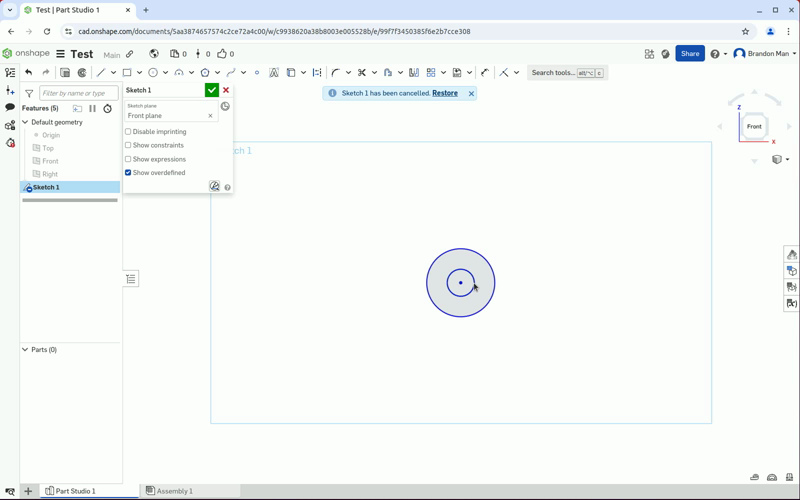
mouse_move(482, 284)
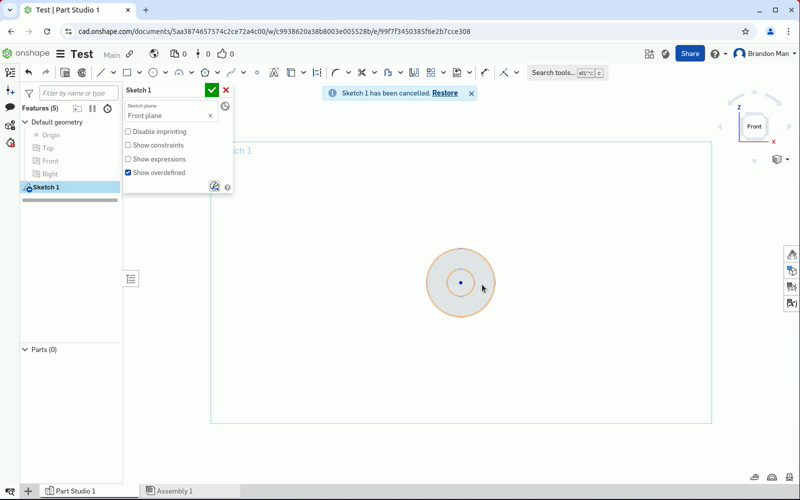
click(482, 284)
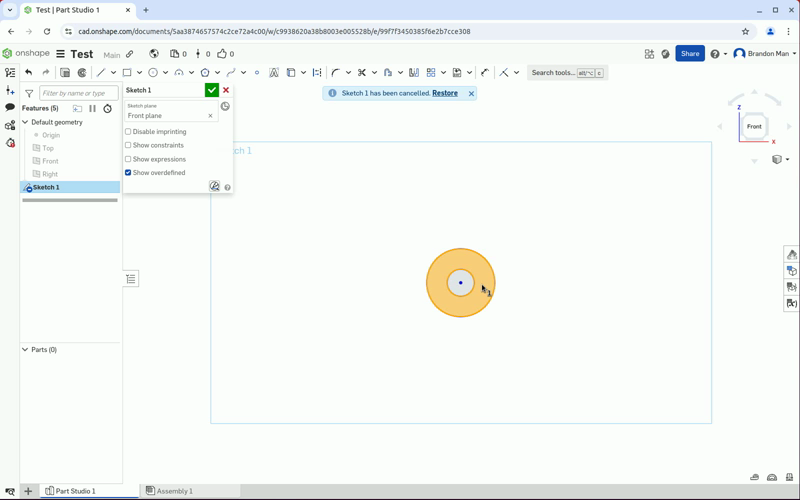
mouse_move(73, 352)
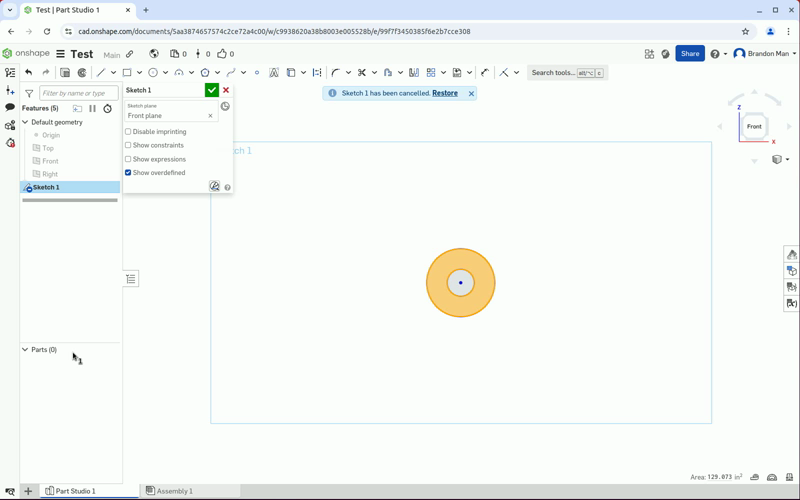
key(shift+y)
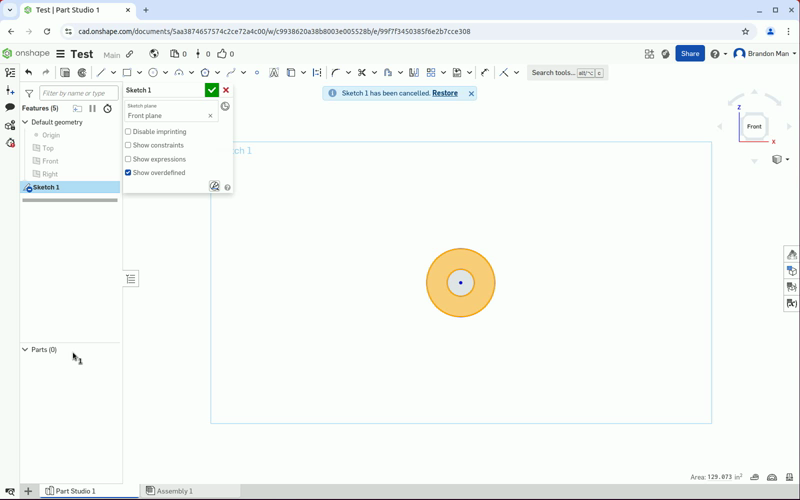
key(shift+e)
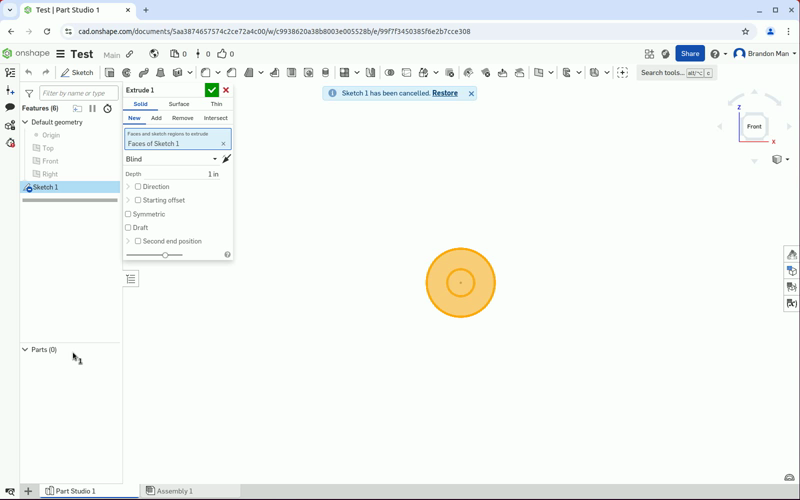
mouse_move(143, 106)
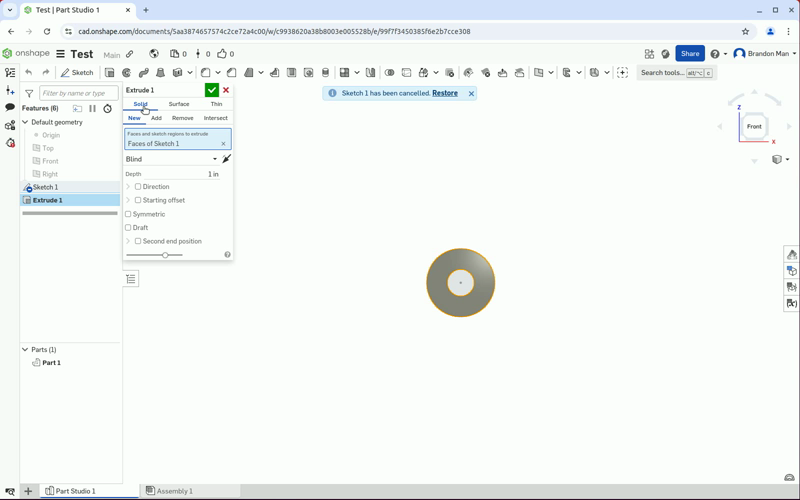
click(143, 106)
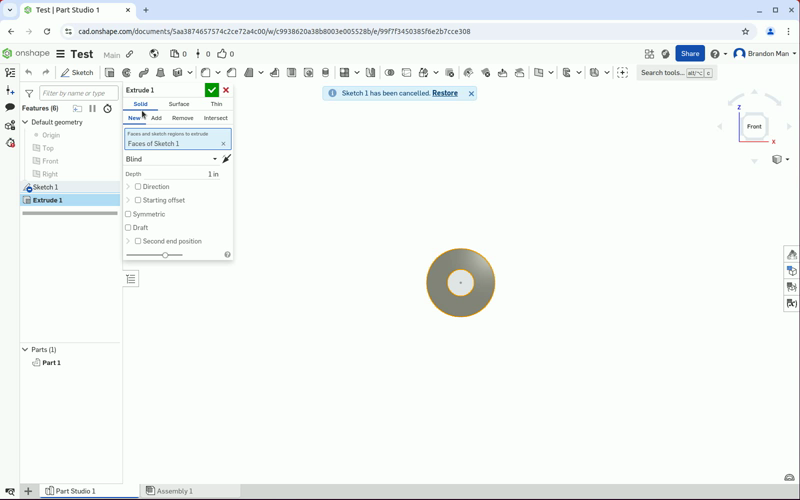
mouse_move(137, 120)
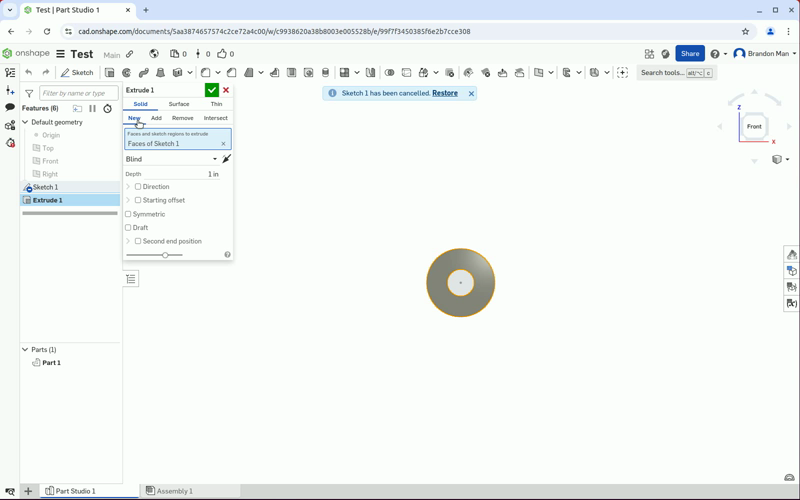
click(137, 120)
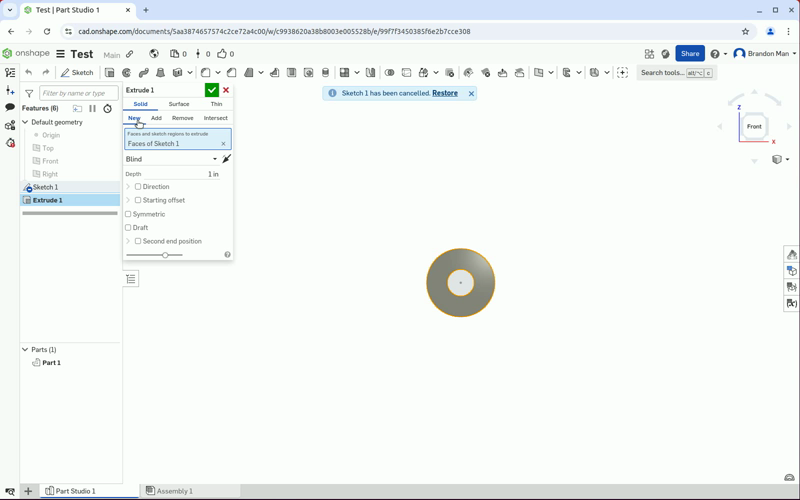
key(tab, 4)
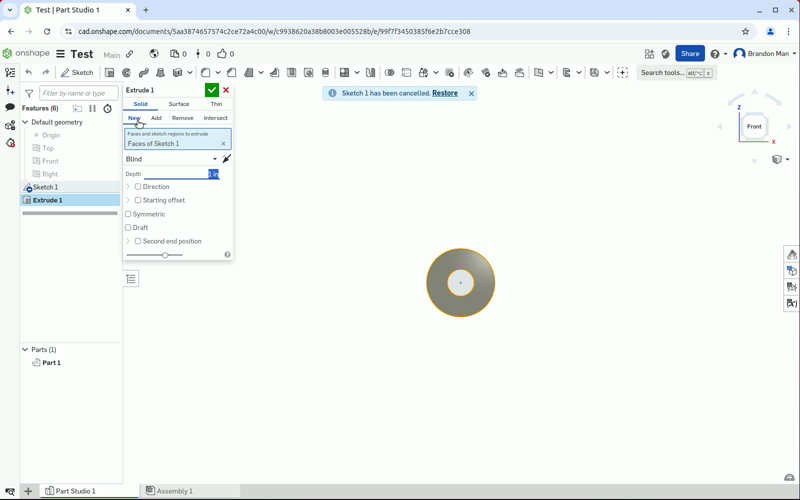
text(23.108)
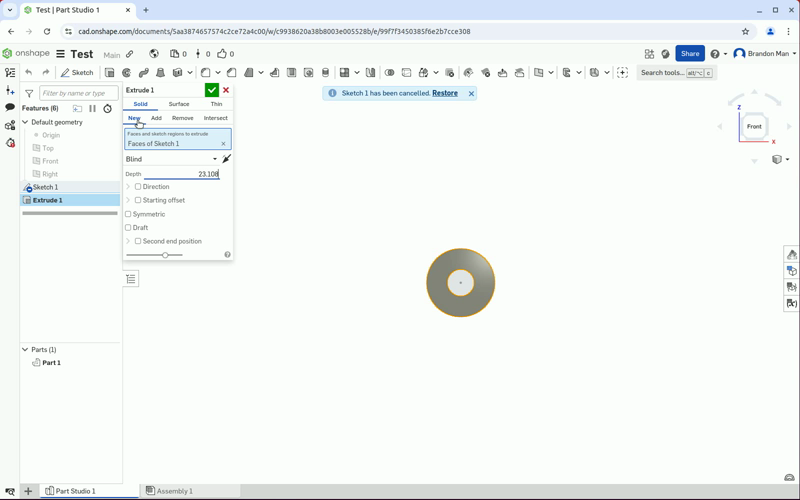
key(enter)
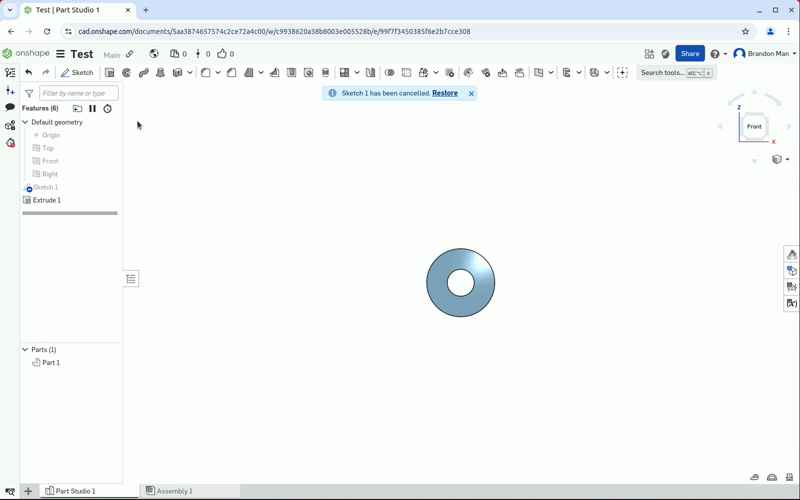
key(shift+h)
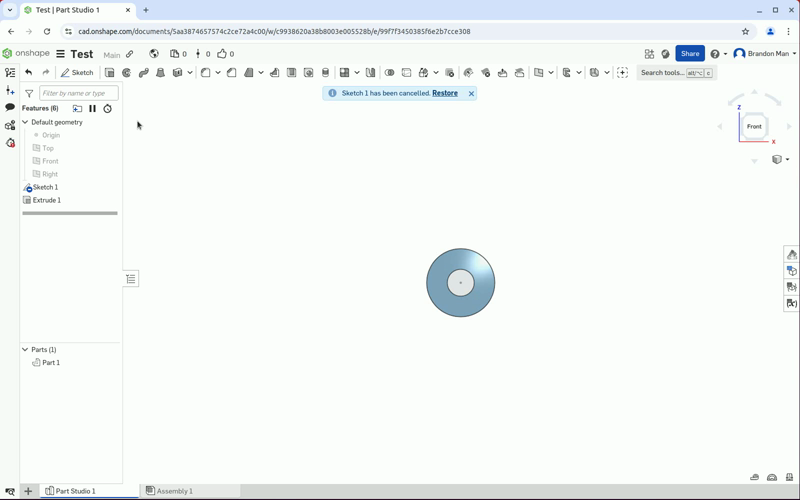
key(shift+h)
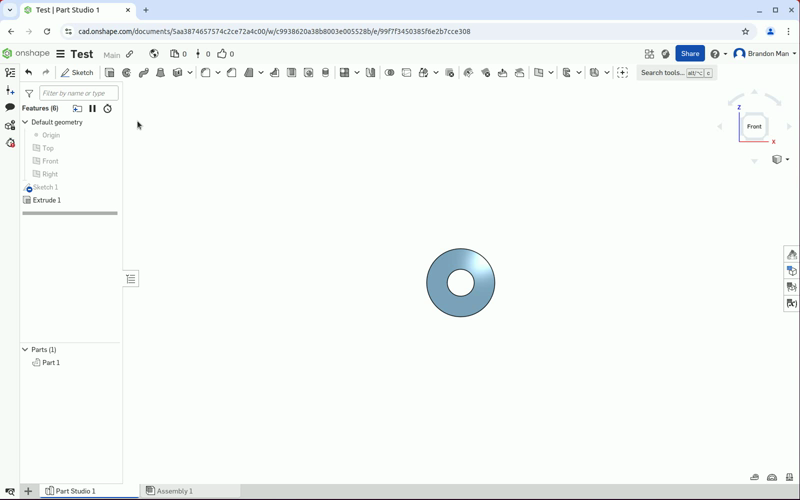
mouse_move(73, 189)
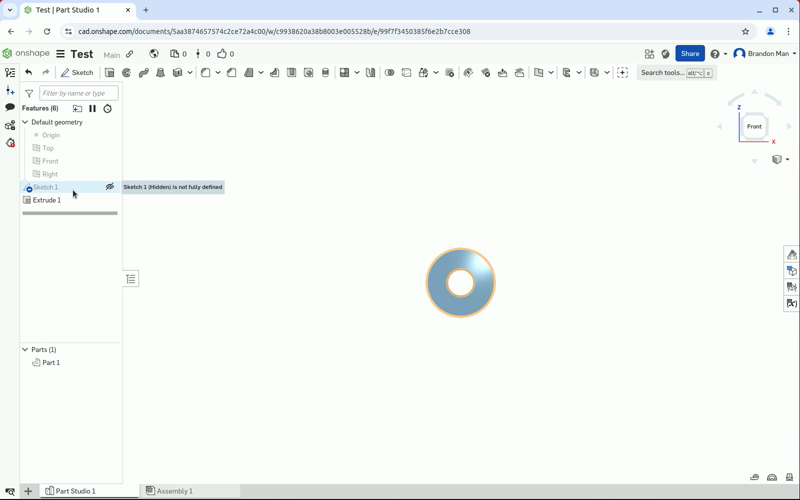
click(73, 189)
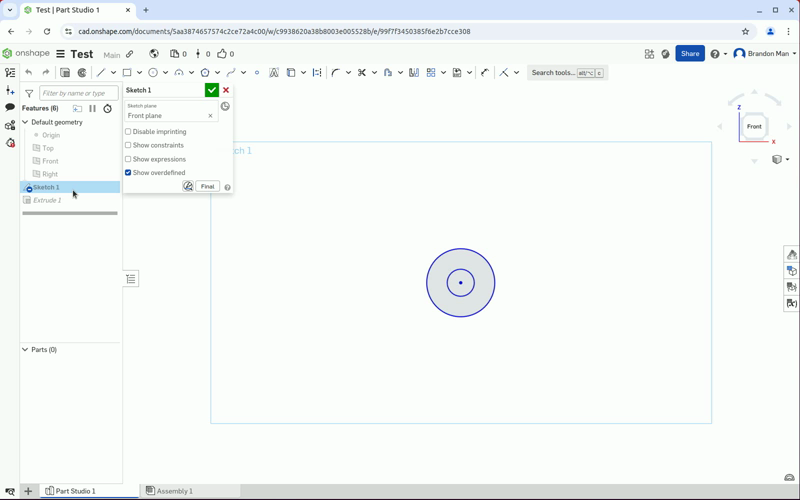
mouse_move(229, 92)
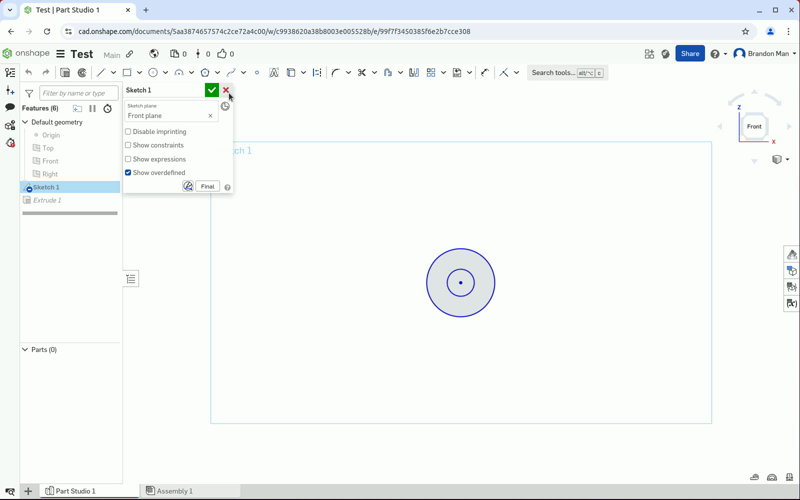
click(229, 92)
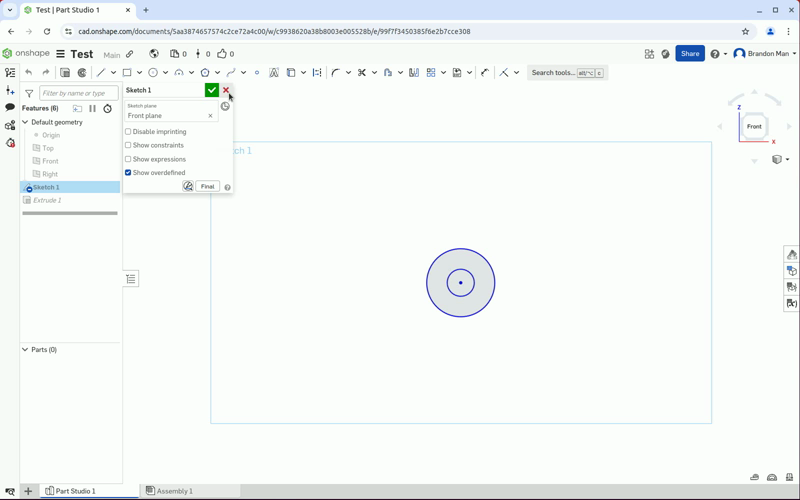
key(shift+s)
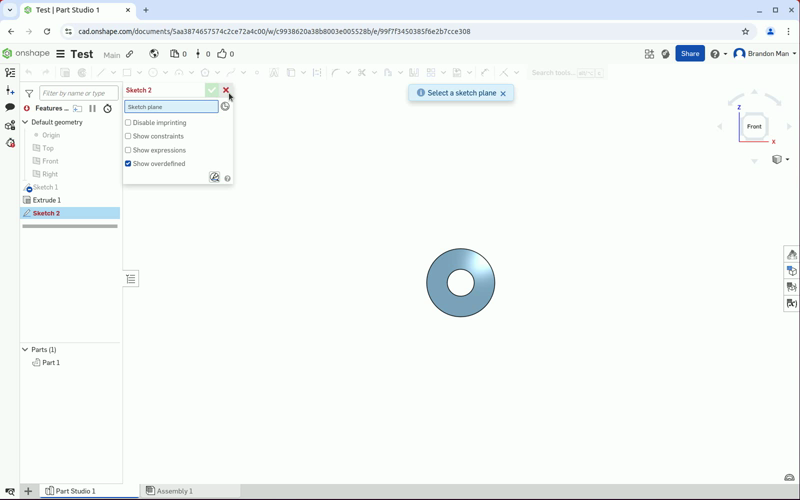
mouse_move(73, 163)
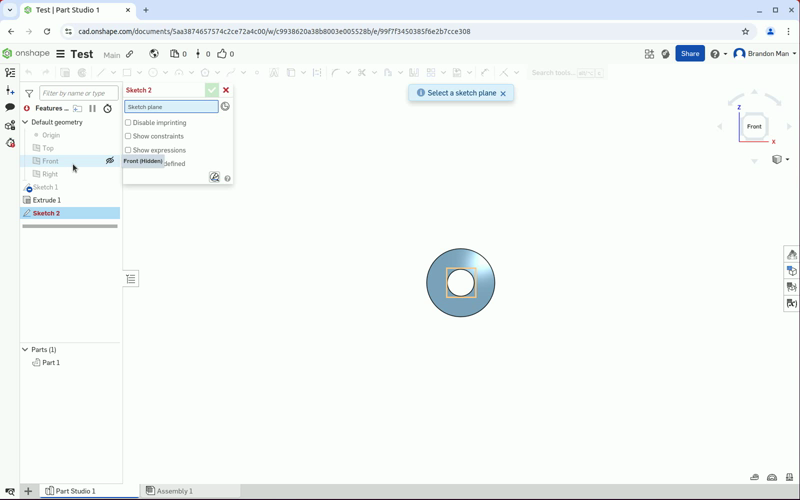
click(73, 163)
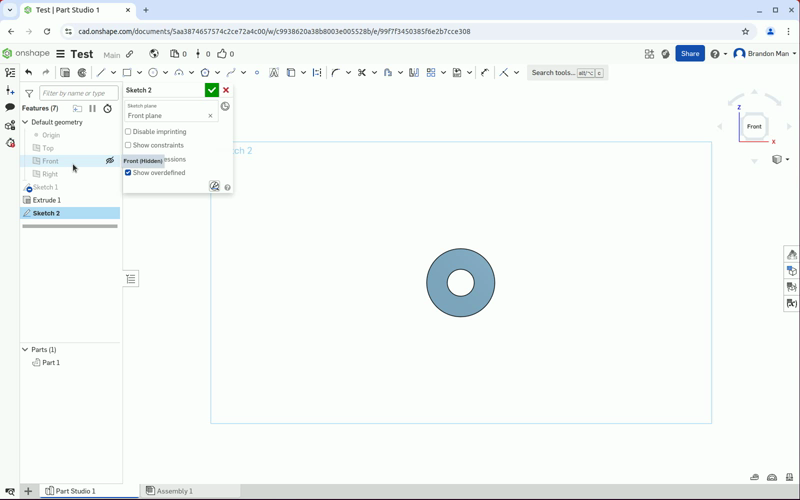
mouse_move(73, 352)
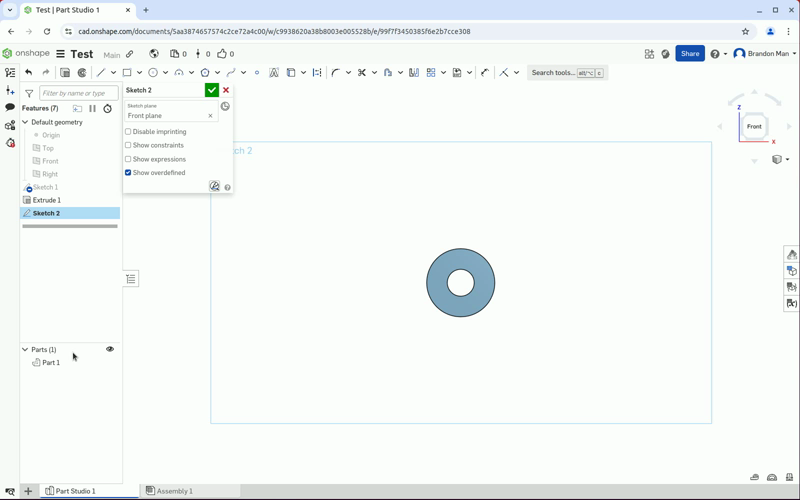
key(y)
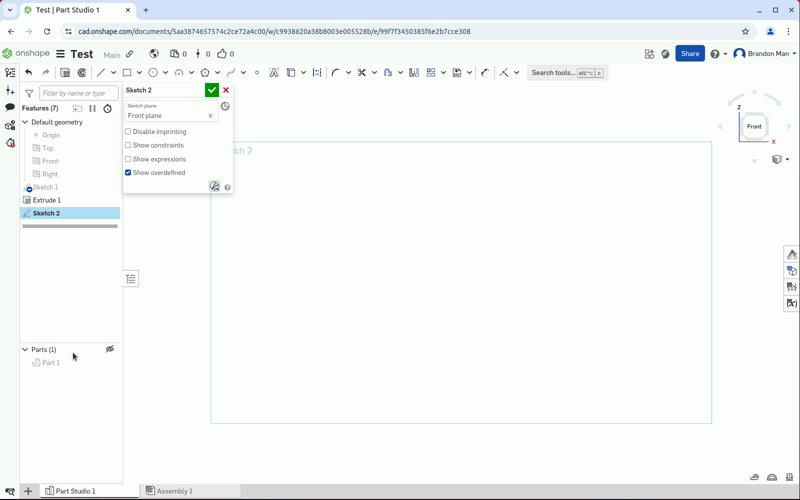
key(l)
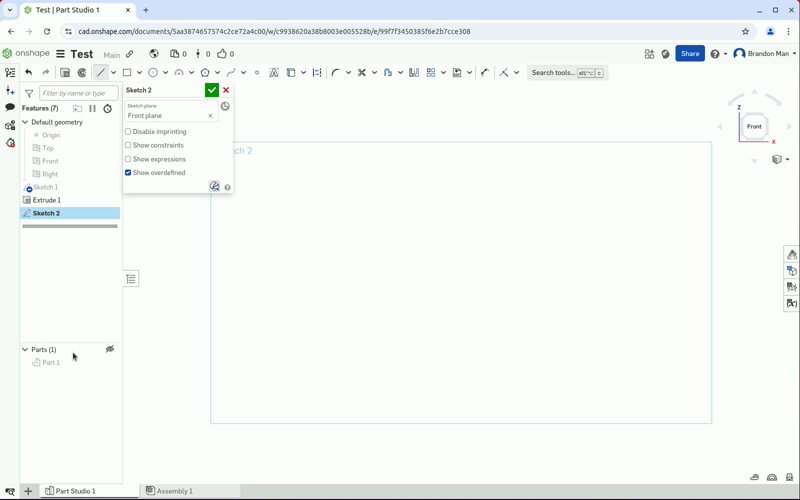
key_down(shift)
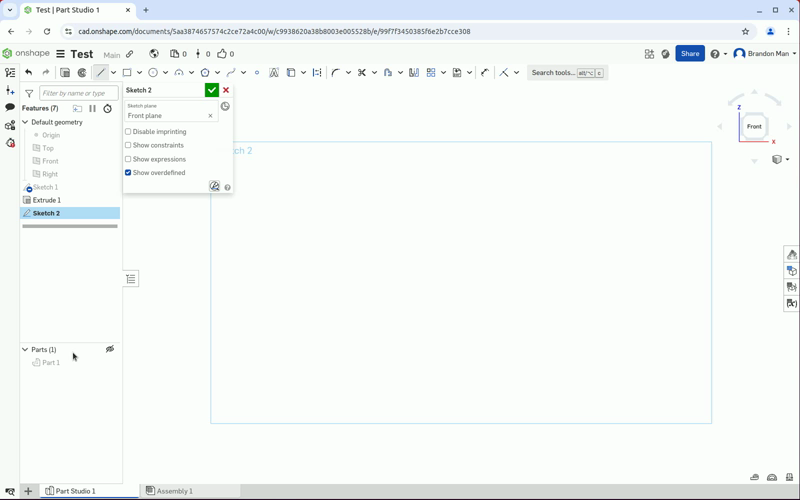
mouse_move(439, 367)
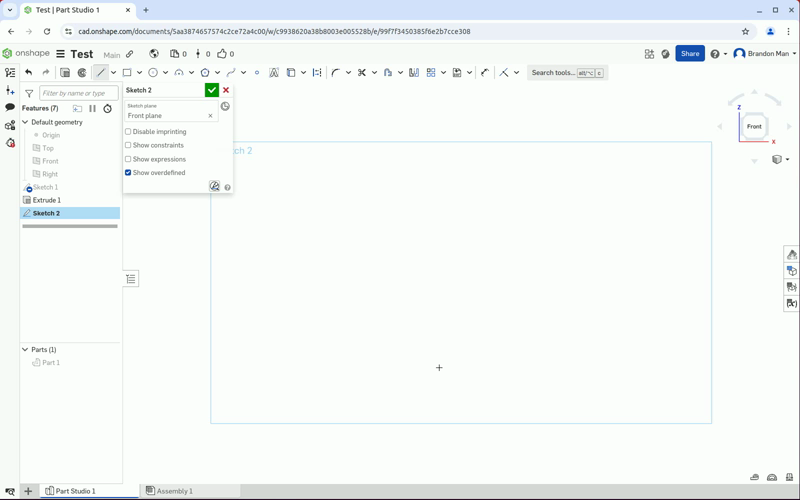
click(439, 367)
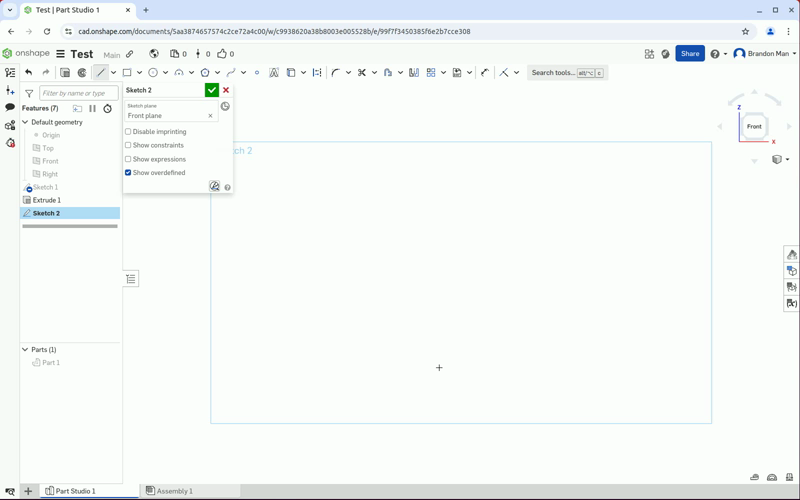
key_up(shift)
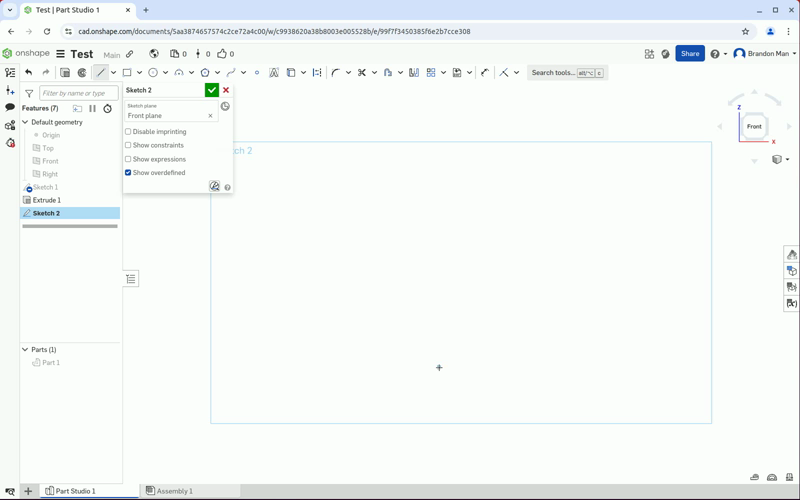
key_down(shift)
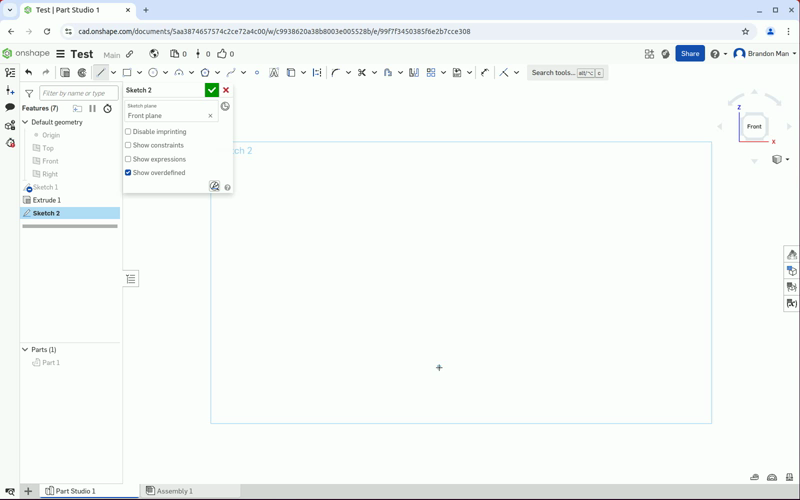
mouse_move(469, 367)
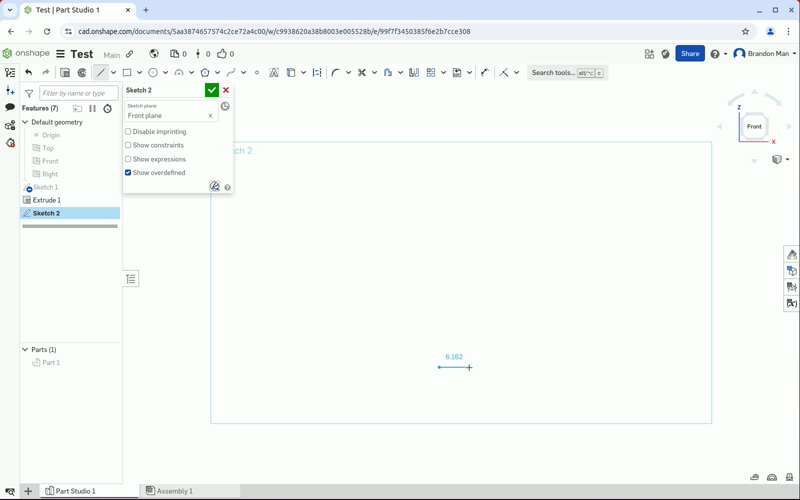
mouse_move(481, 367)
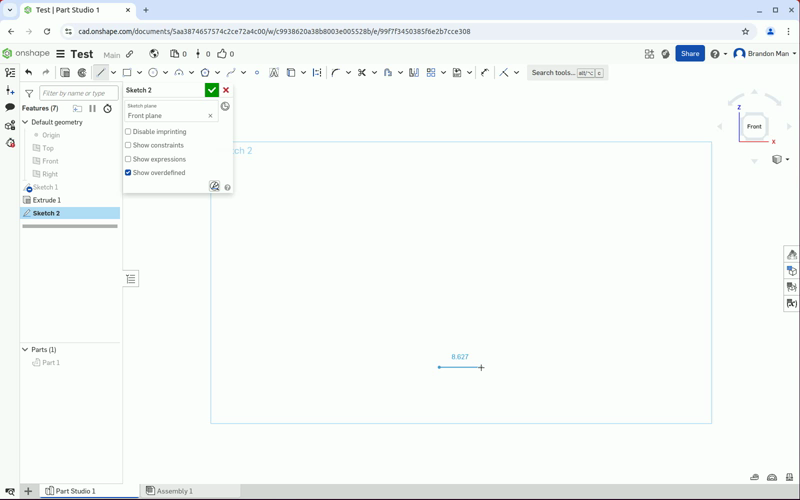
click(481, 367)
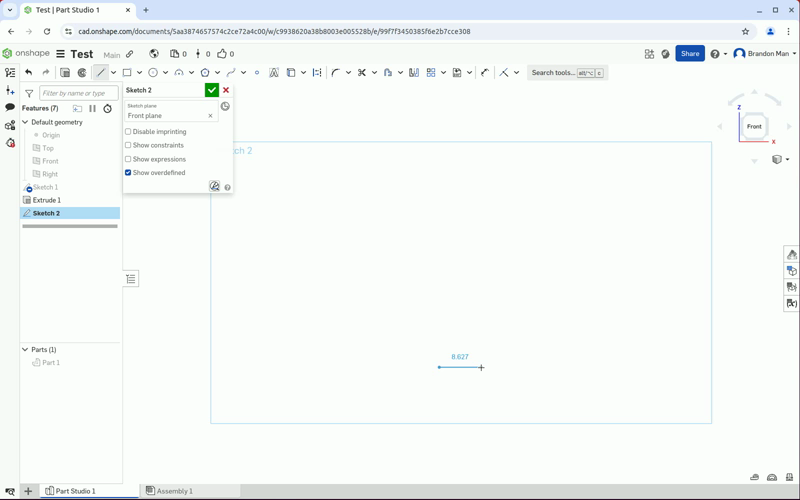
key_up(shift)
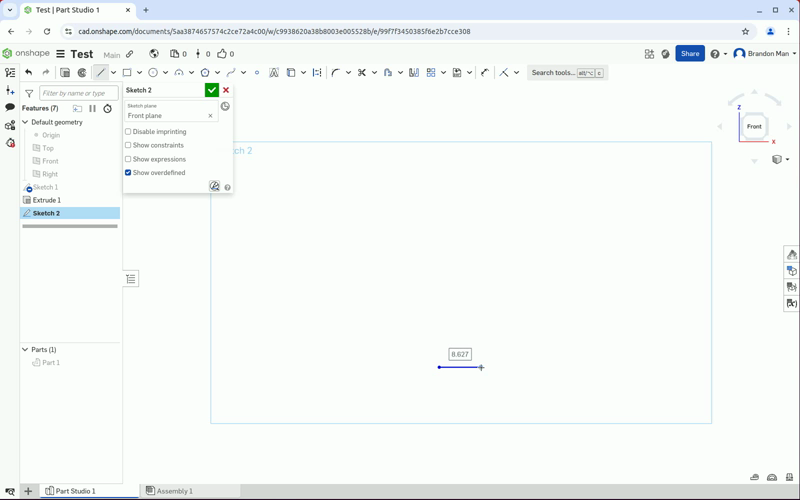
key_down(shift)
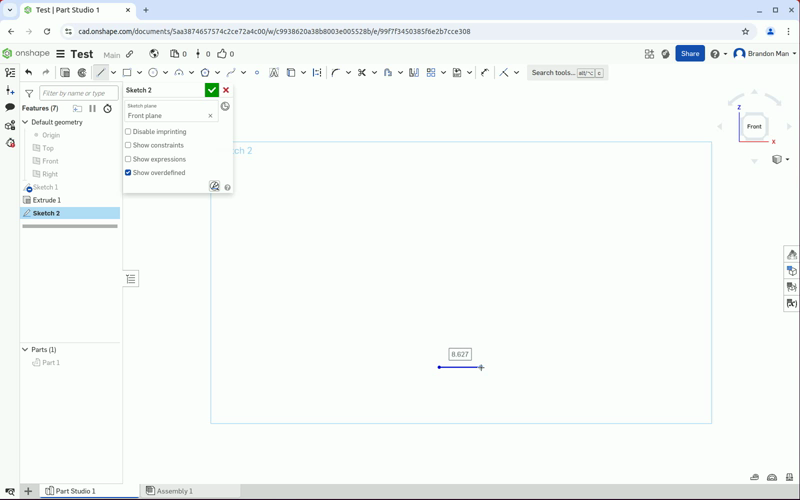
mouse_move(511, 367)
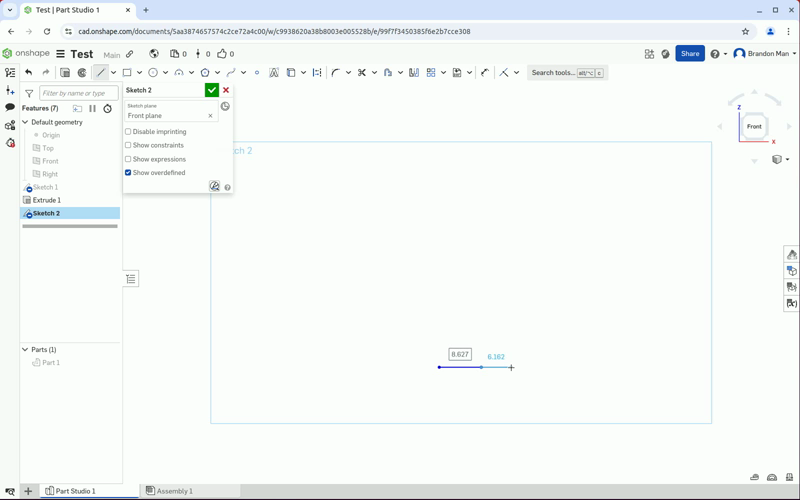
mouse_move(481, 309)
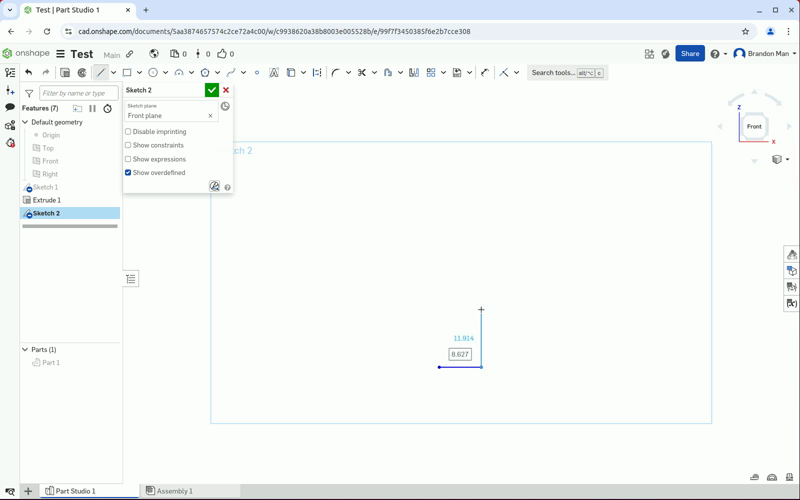
click(481, 309)
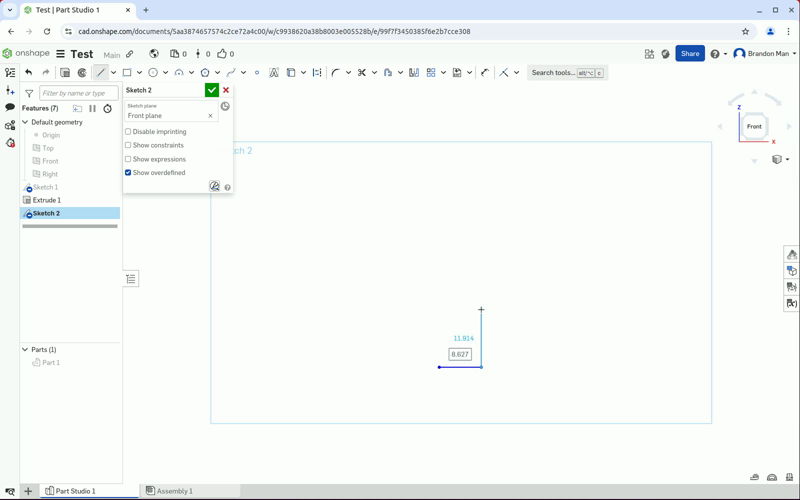
key_up(shift)
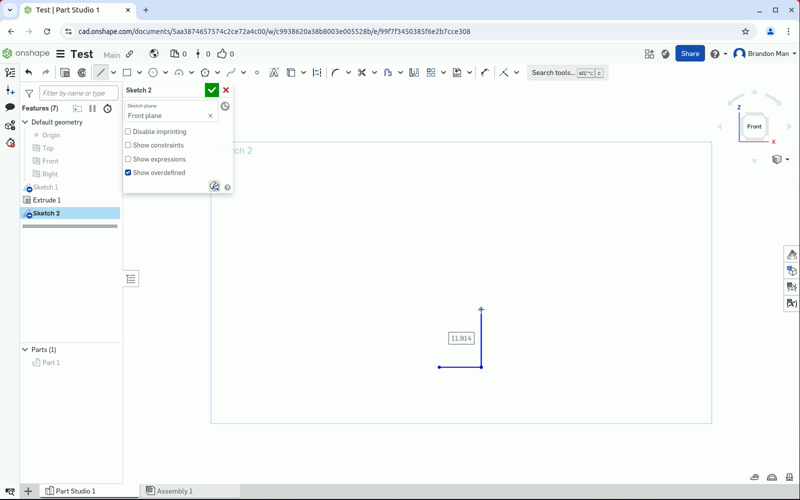
key(esc)
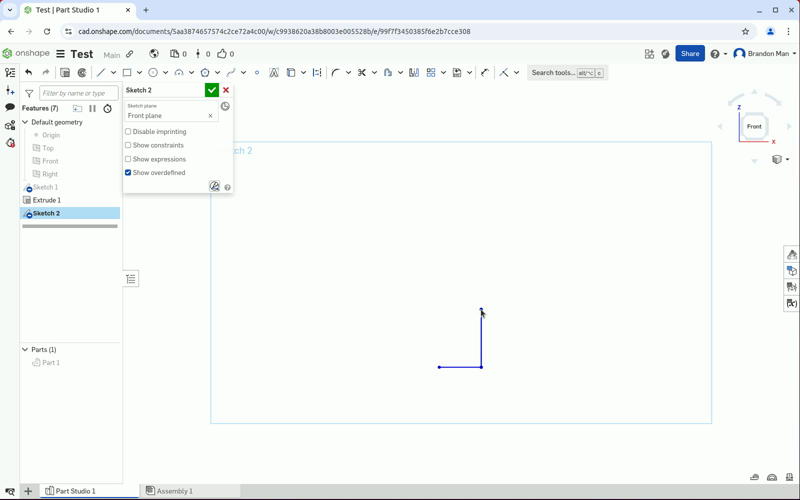
key(a)
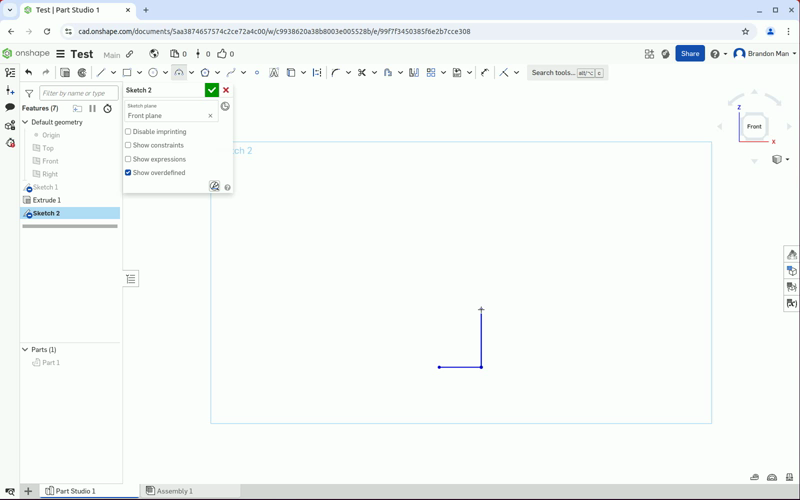
mouse_move(481, 309)
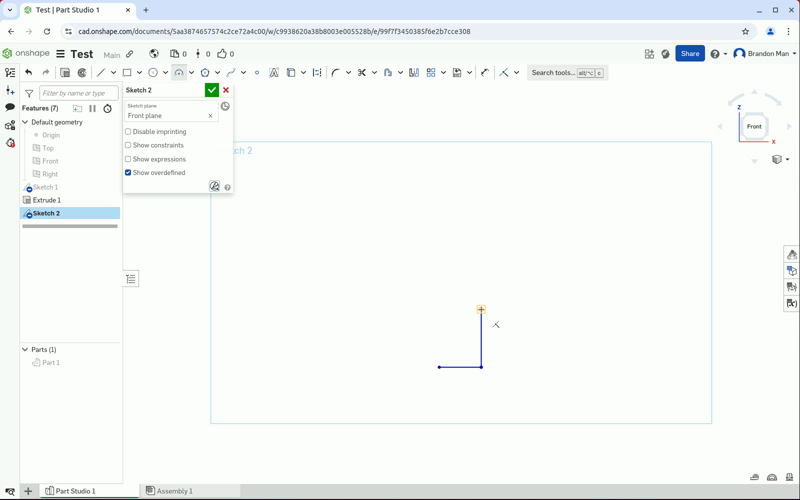
click(481, 309)
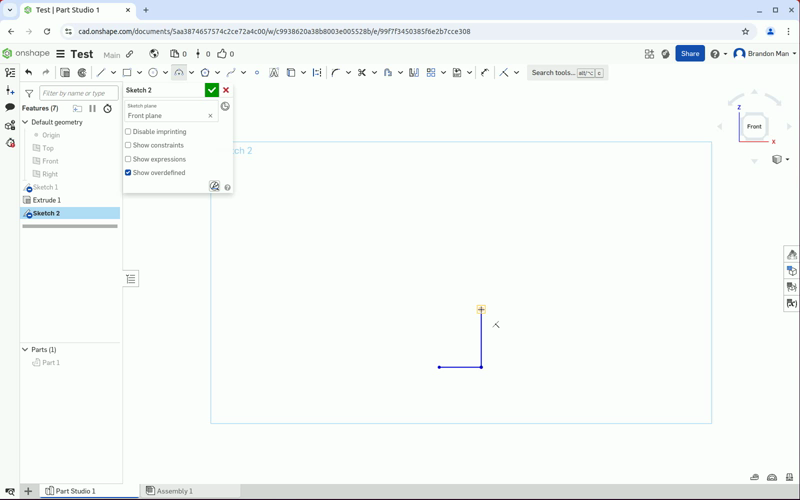
key_down(shift)
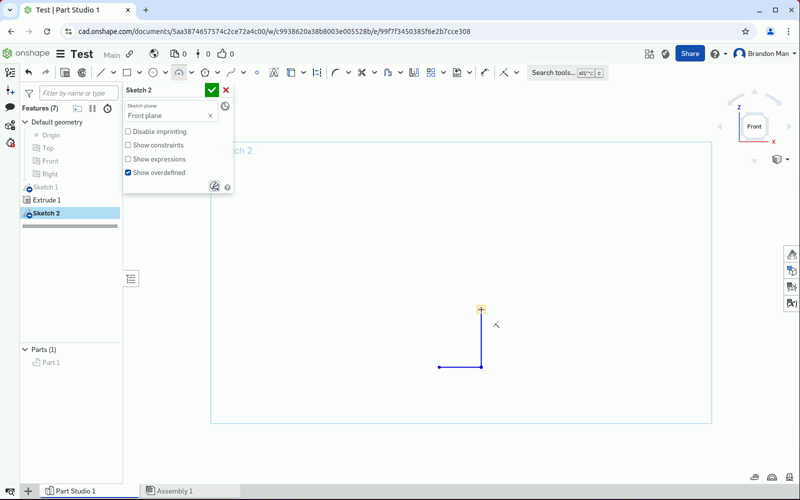
mouse_move(439, 309)
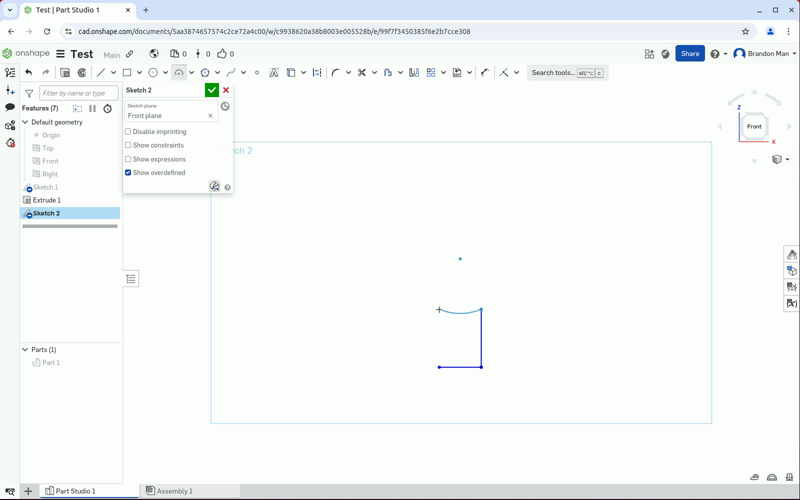
click(439, 309)
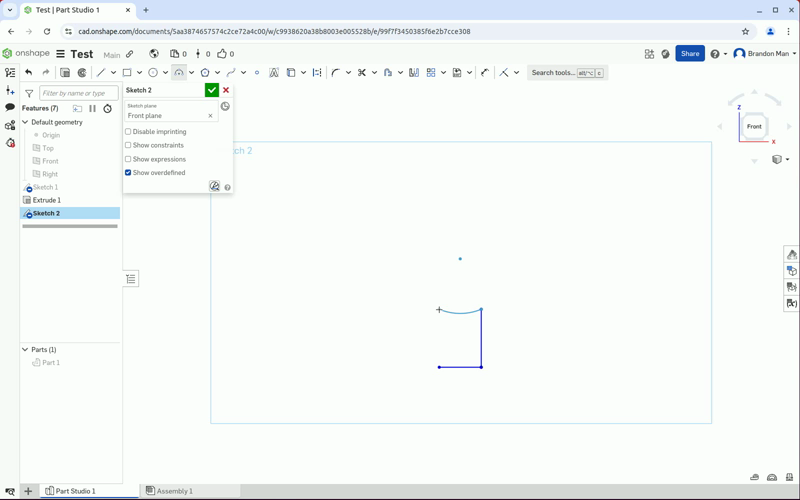
mouse_move(460, 316)
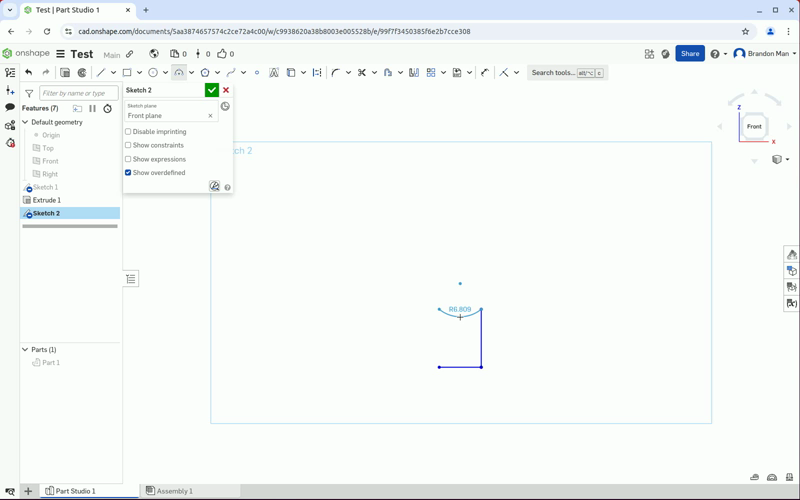
click(460, 316)
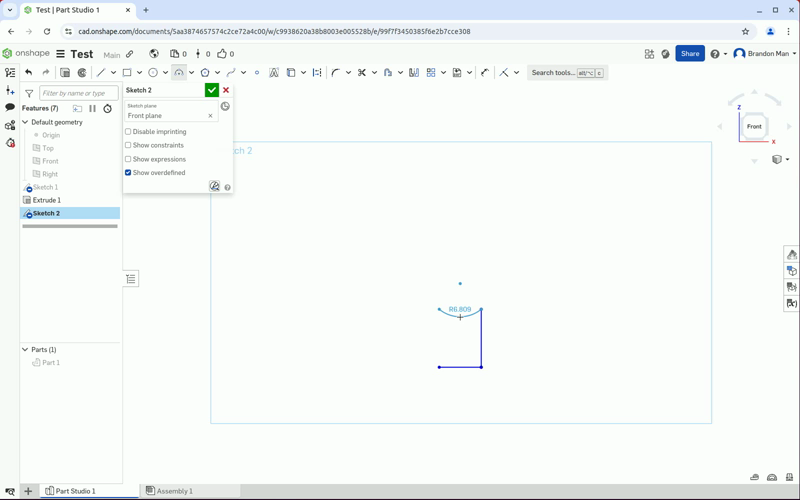
key_up(shift)
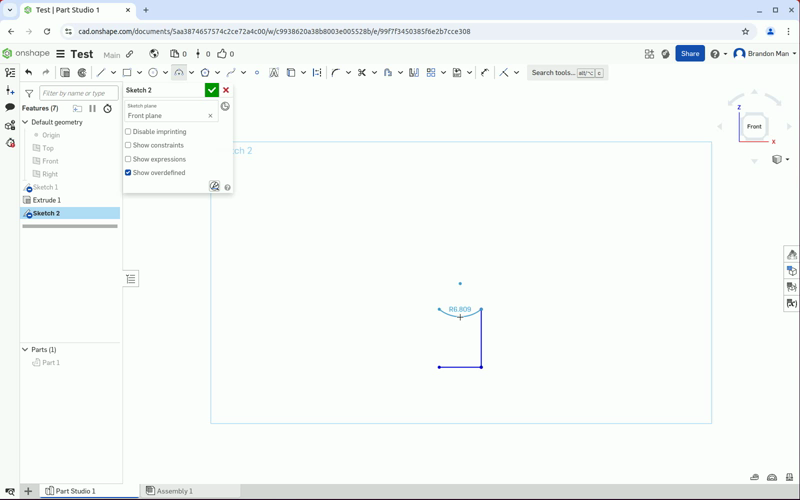
key(esc)
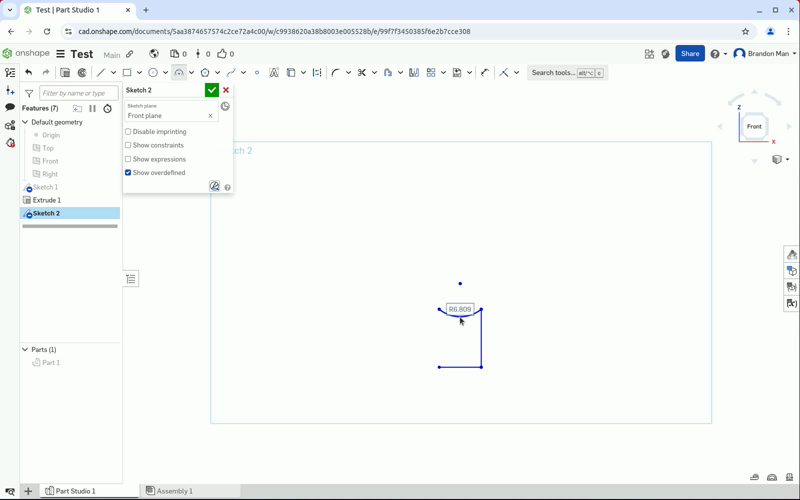
key(l)
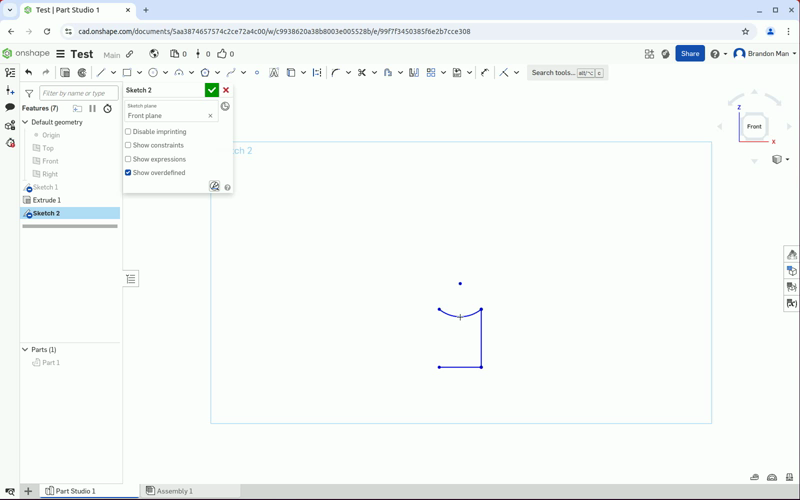
mouse_move(439, 309)
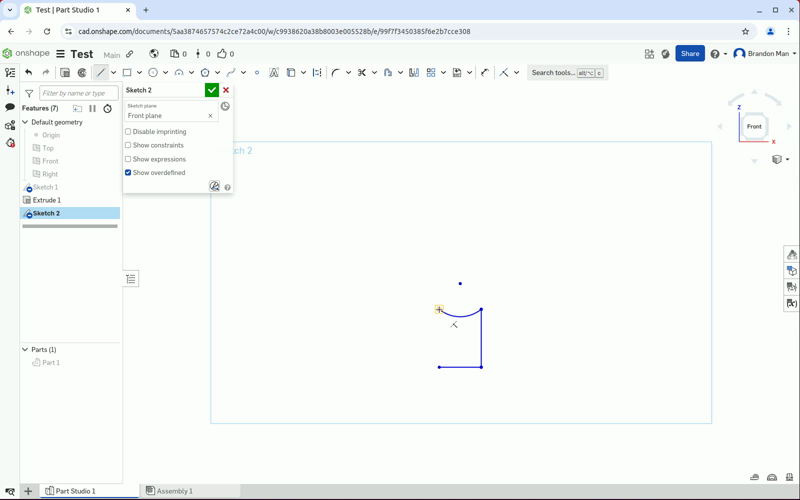
click(439, 309)
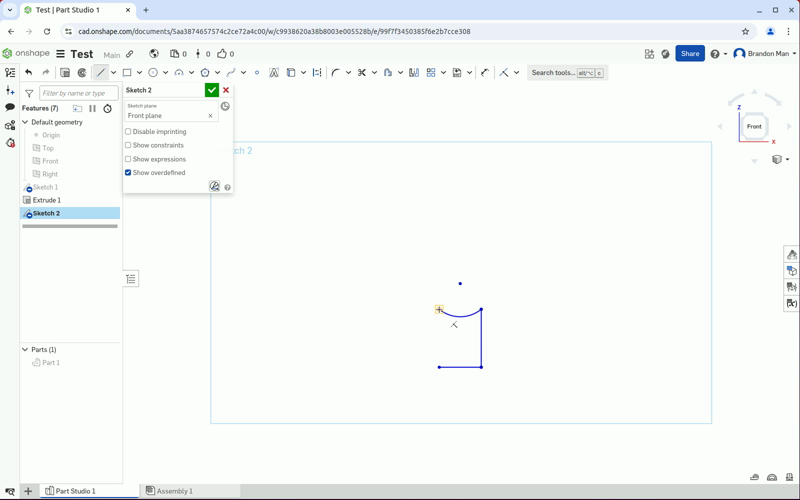
mouse_move(469, 309)
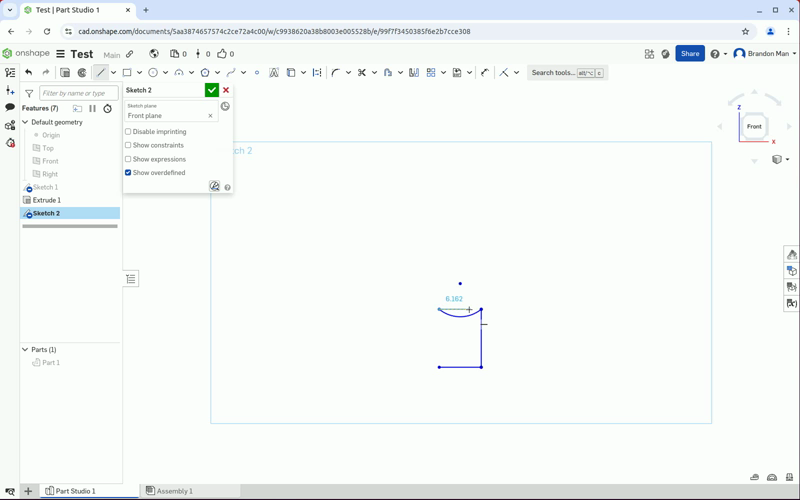
key_down(shift)
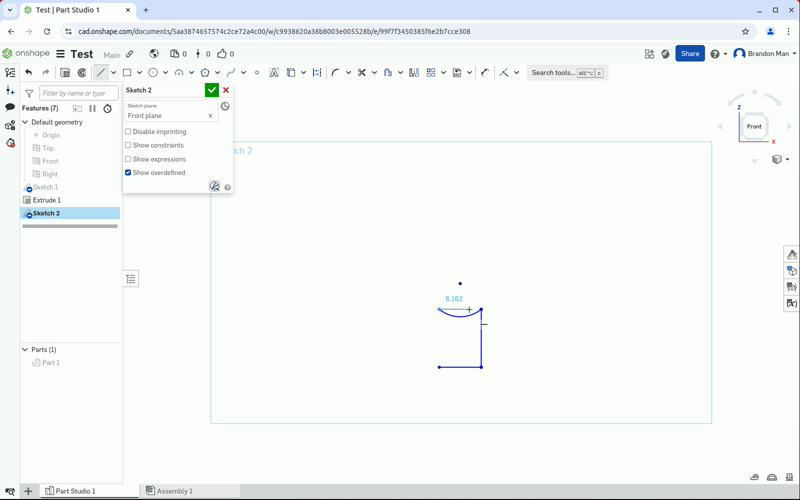
mouse_move(439, 367)
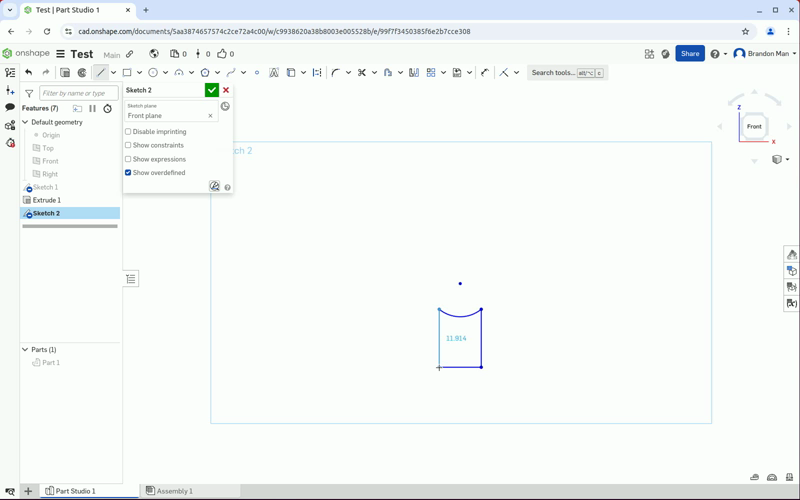
key_up(shift)
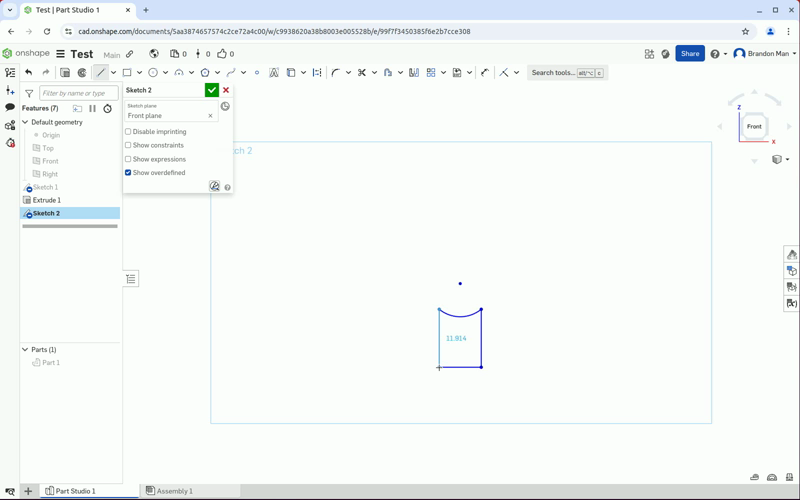
click(439, 367)
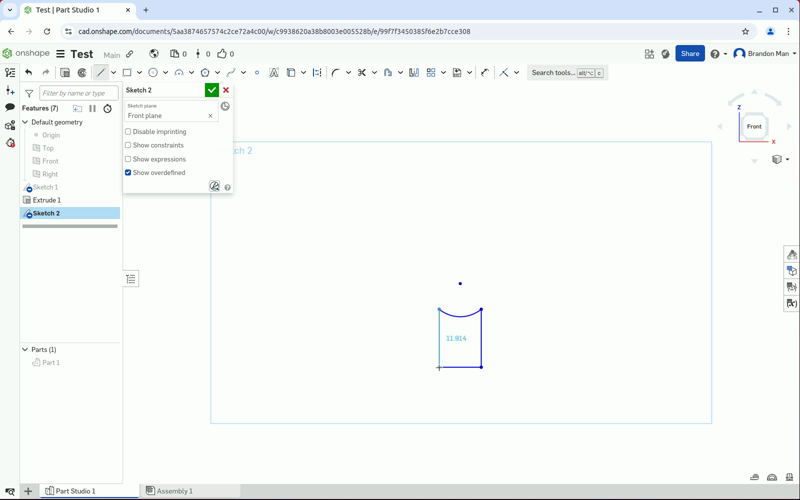
key(esc)
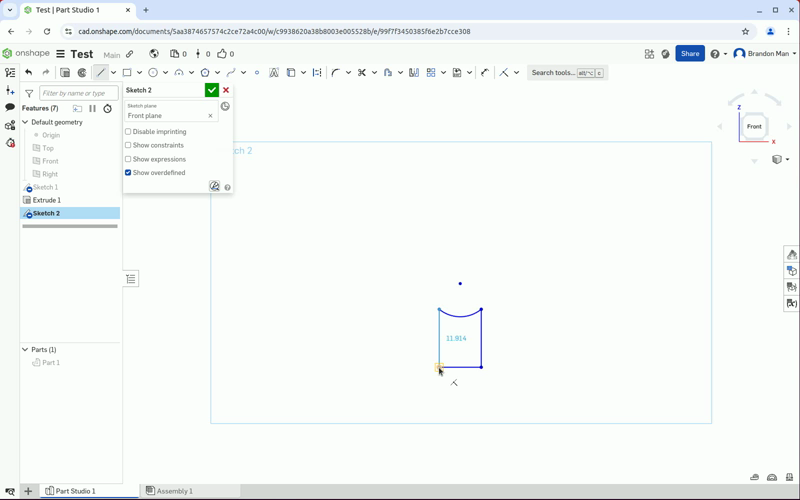
mouse_move(446, 339)
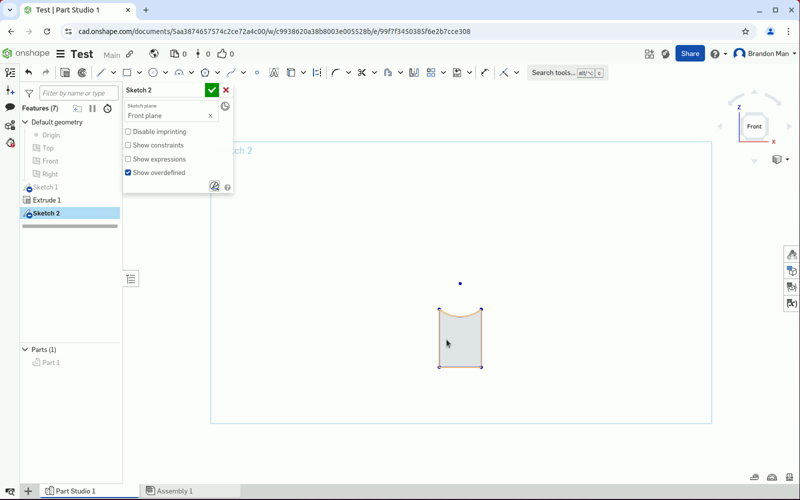
click(446, 339)
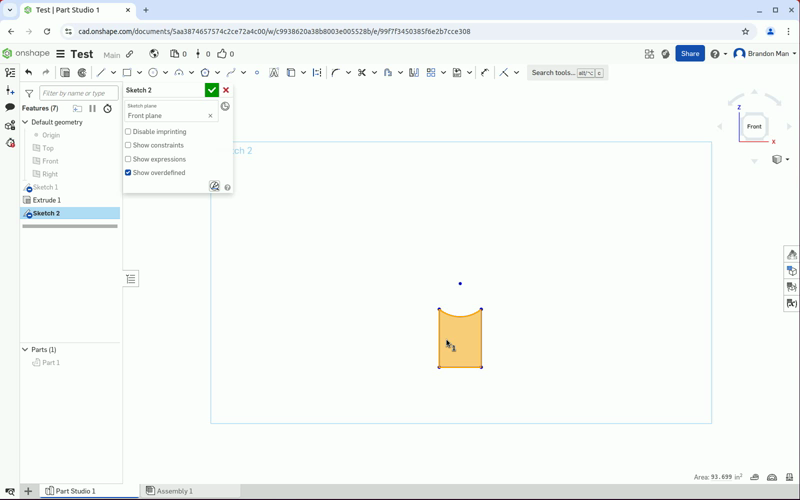
mouse_move(73, 352)
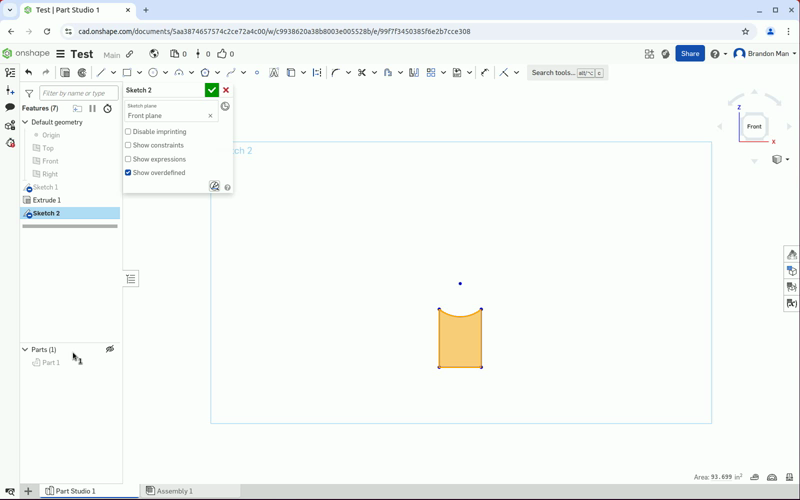
key(shift+y)
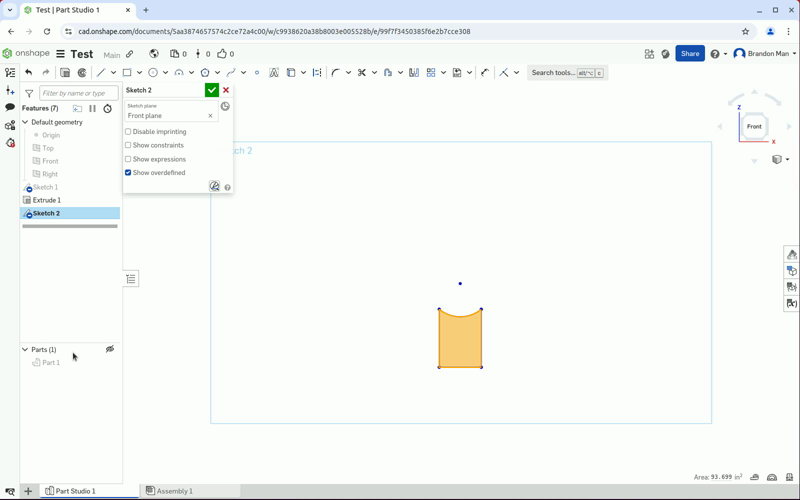
key(shift+e)
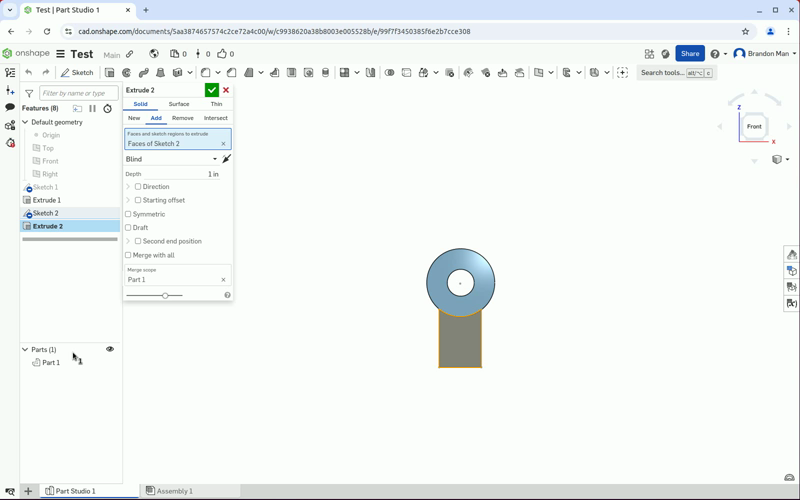
mouse_move(143, 106)
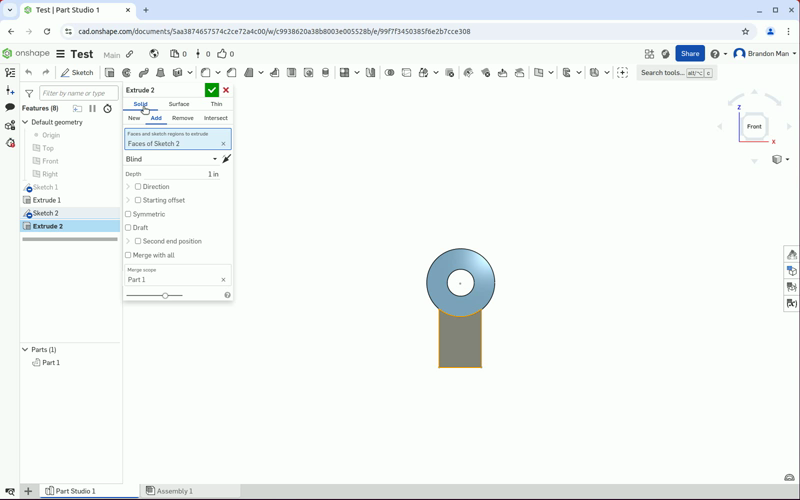
click(143, 106)
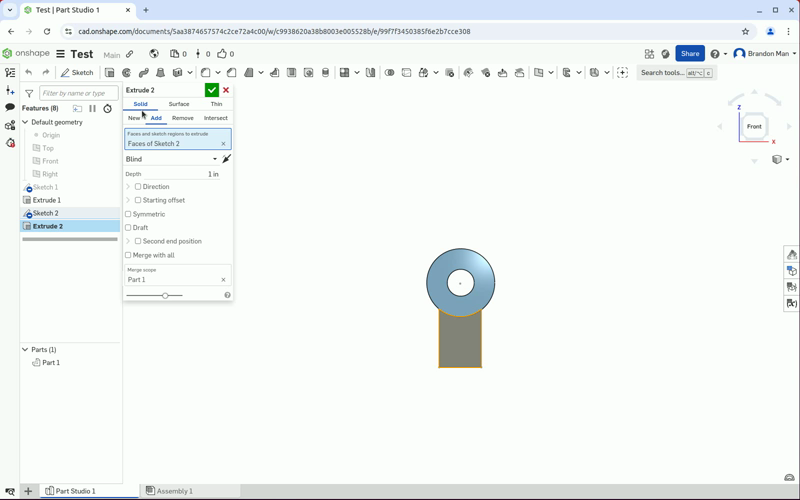
mouse_move(137, 120)
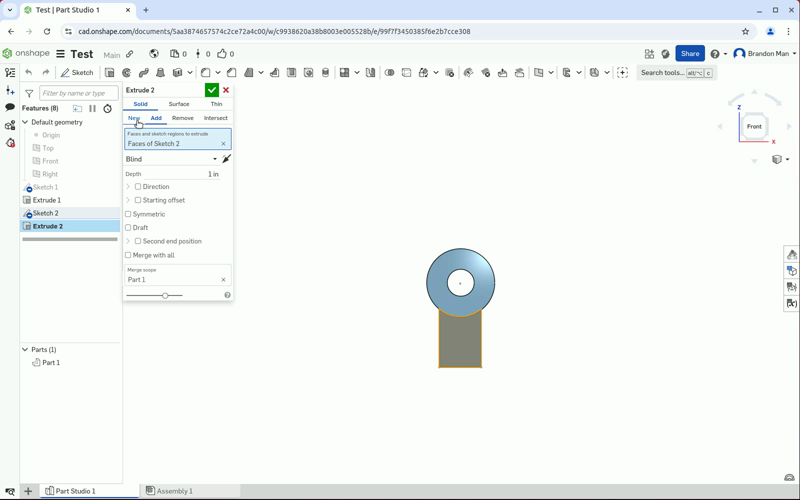
click(137, 120)
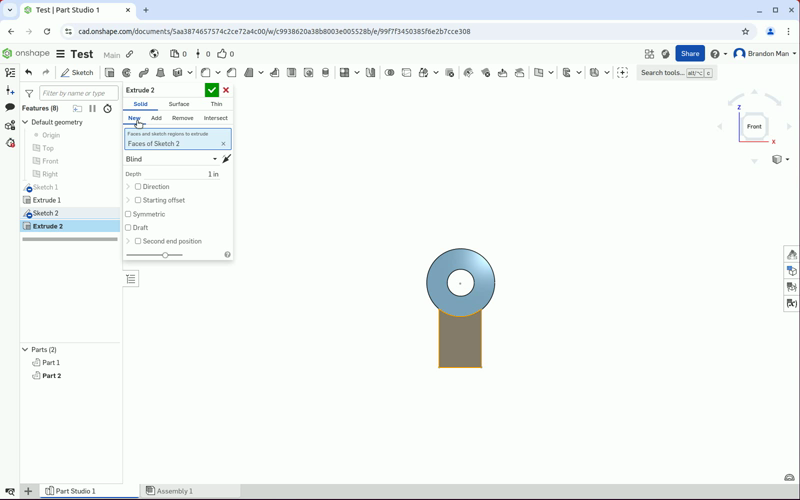
key(tab, 4)
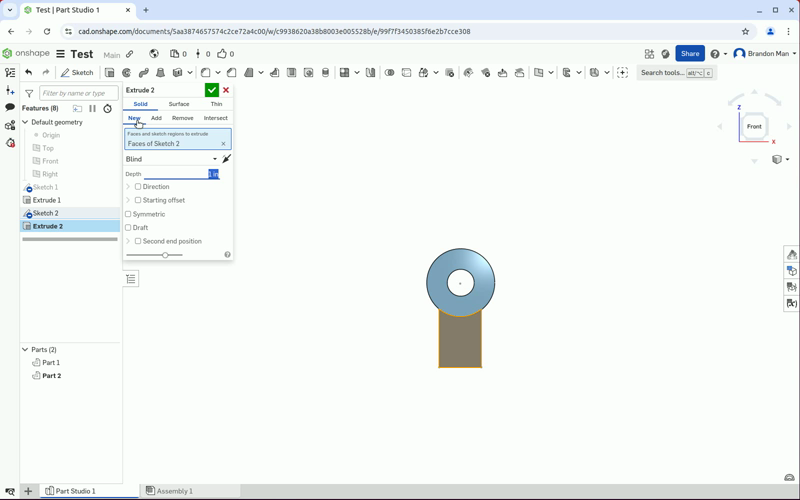
text(13.961)
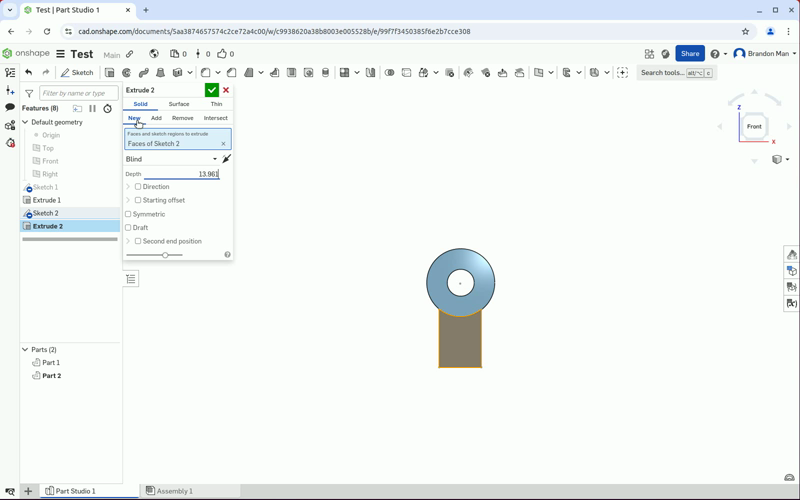
key(enter)
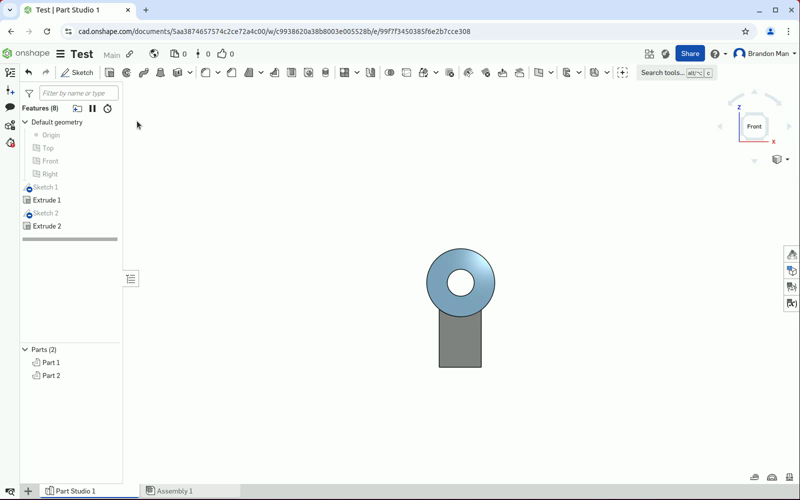
key(shift+h)
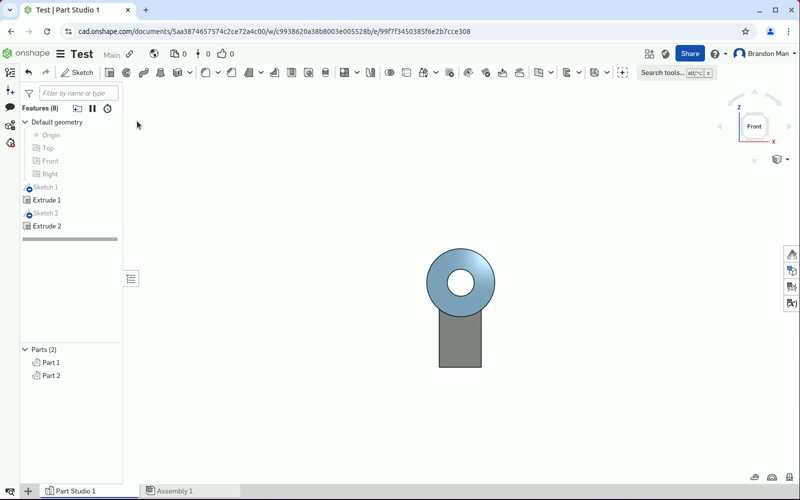
key(shift+h)
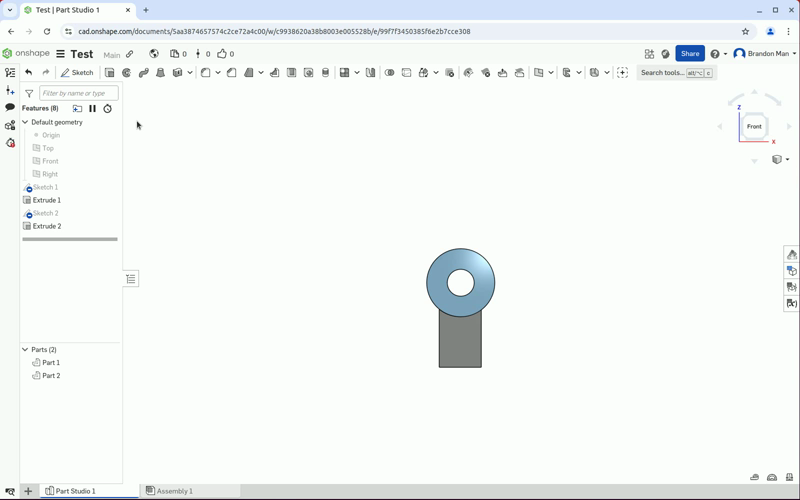
mouse_move(73, 189)
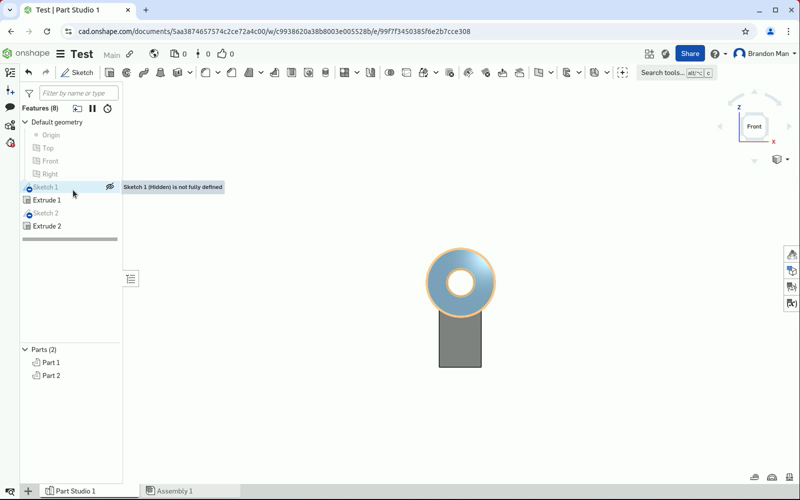
click(73, 189)
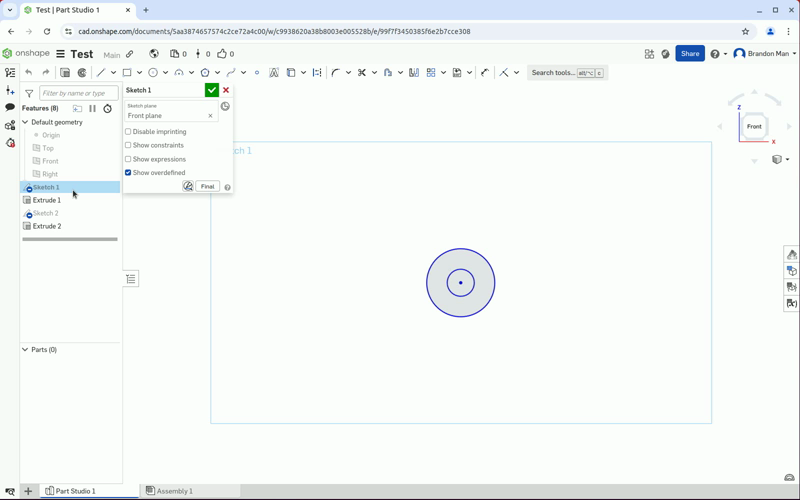
mouse_move(229, 92)
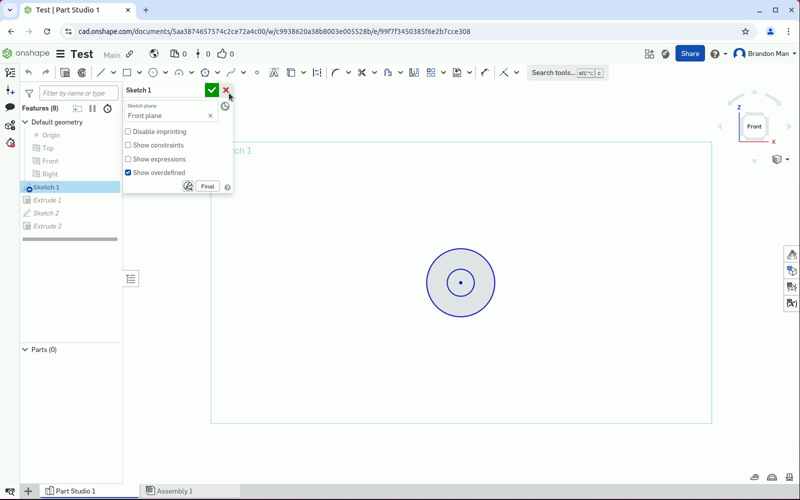
click(229, 92)
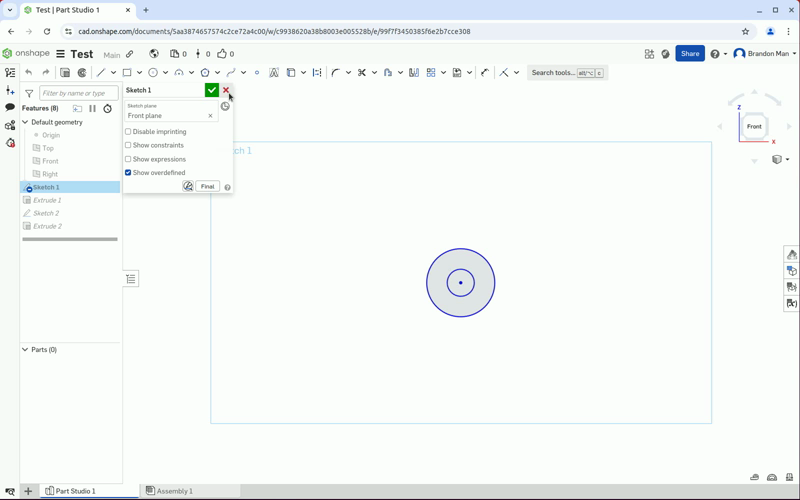
key(shift+s)
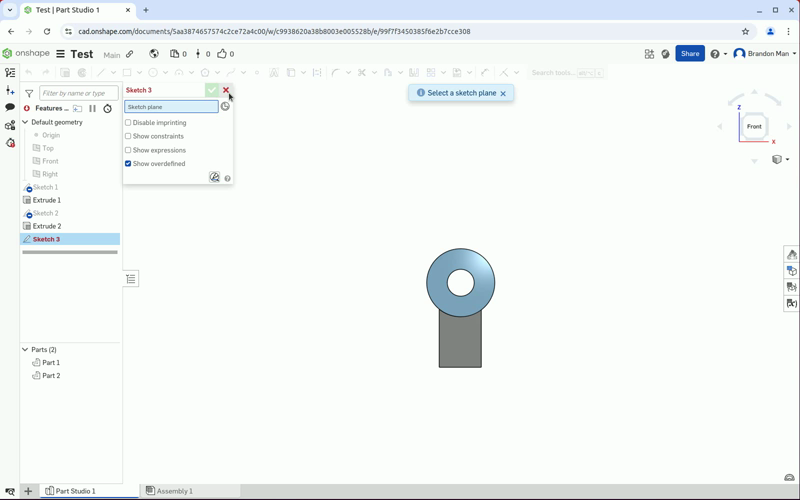
mouse_move(73, 163)
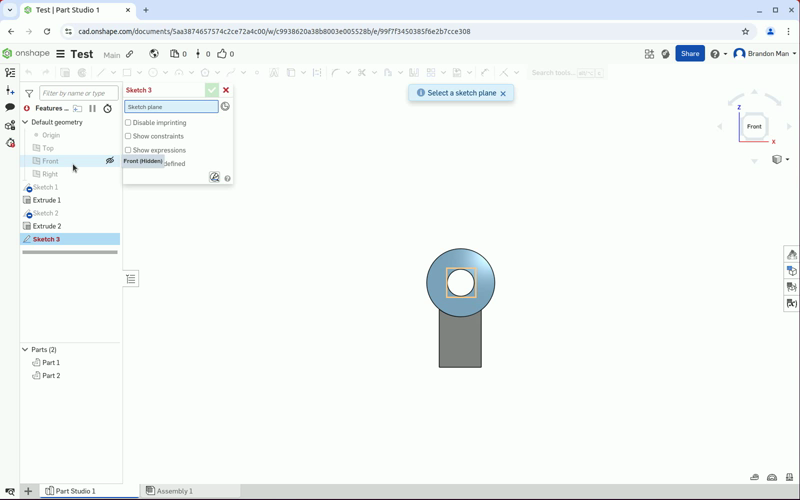
click(73, 163)
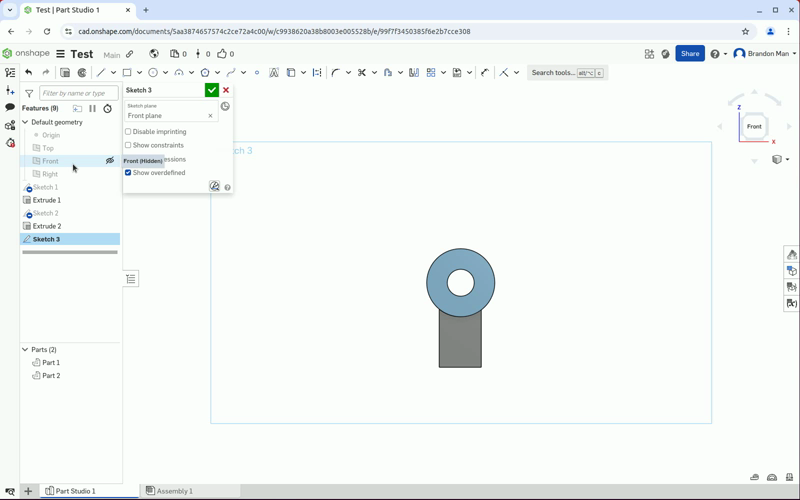
mouse_move(73, 352)
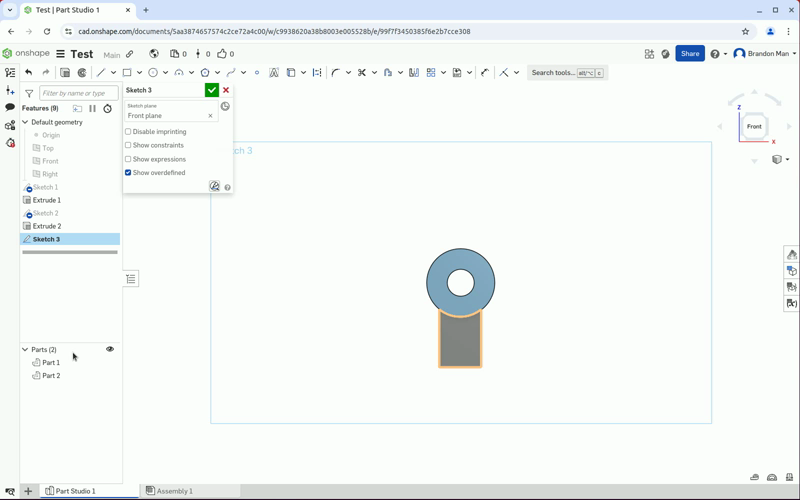
key(y)
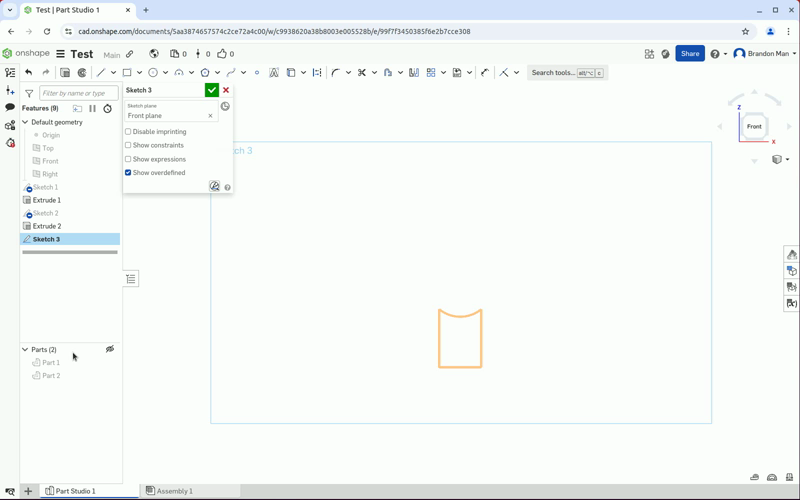
key(c)
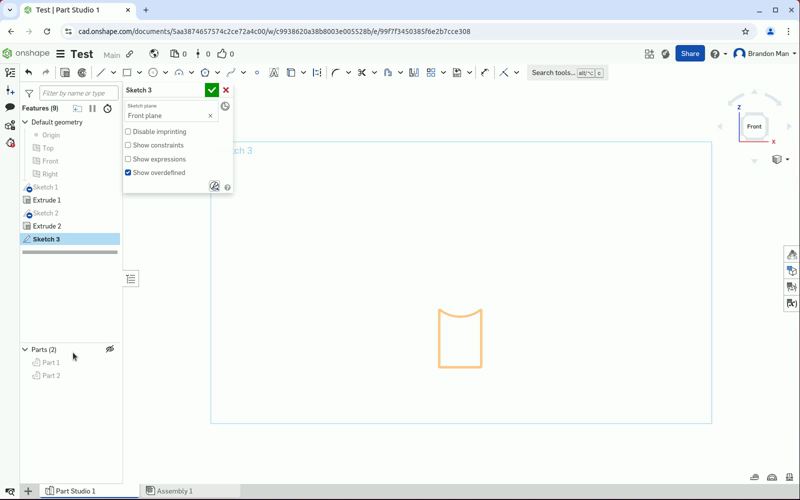
key_down(shift)
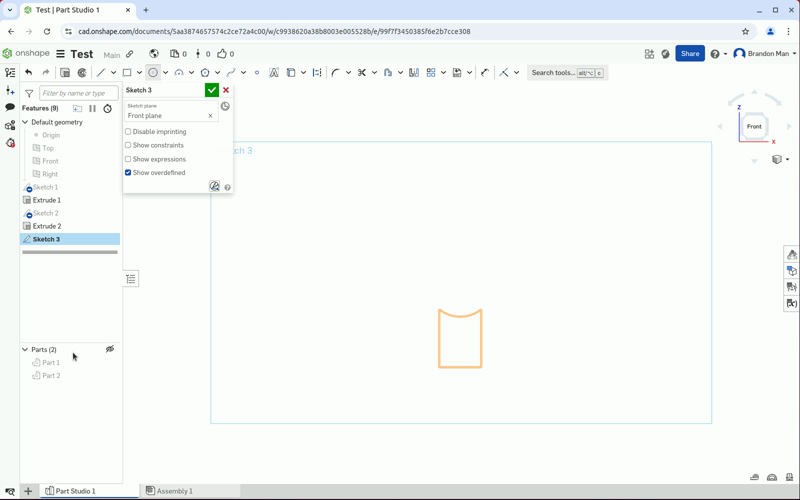
mouse_move(460, 282)
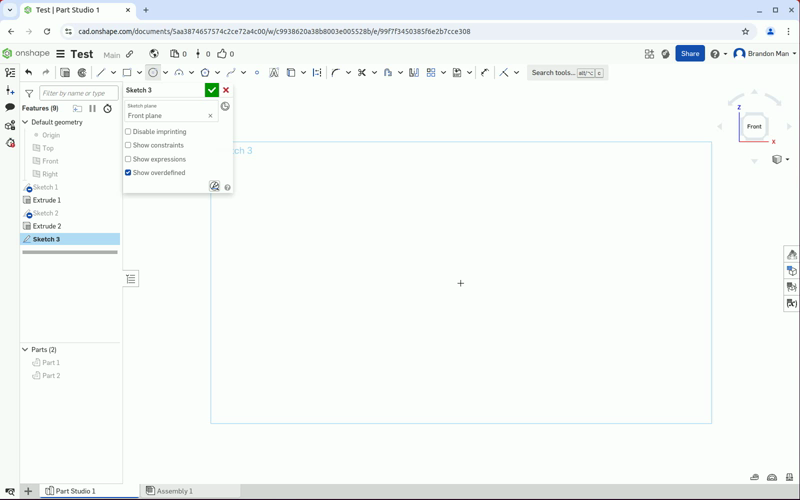
click(460, 282)
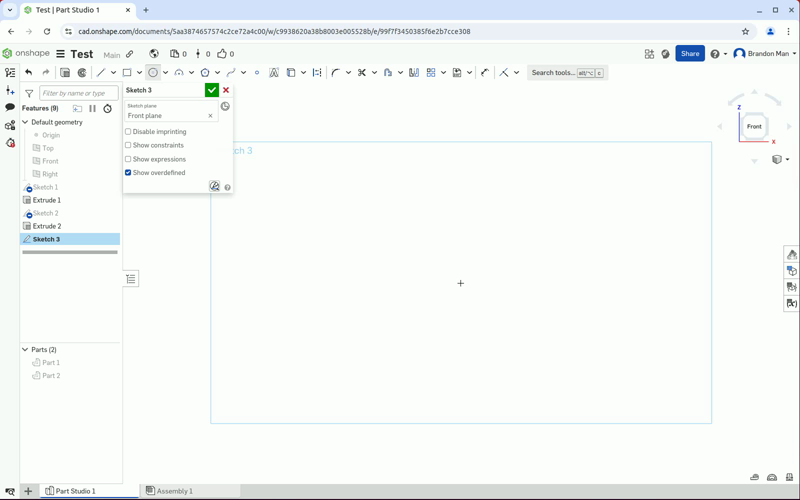
key_up(shift)
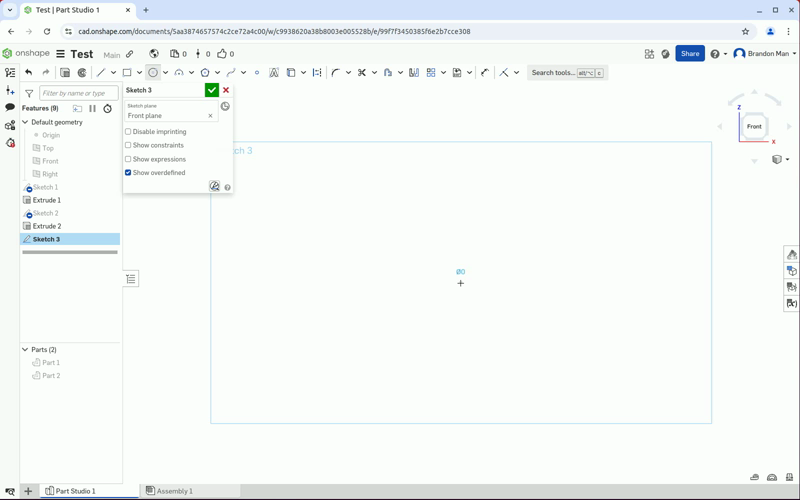
mouse_move(494, 282)
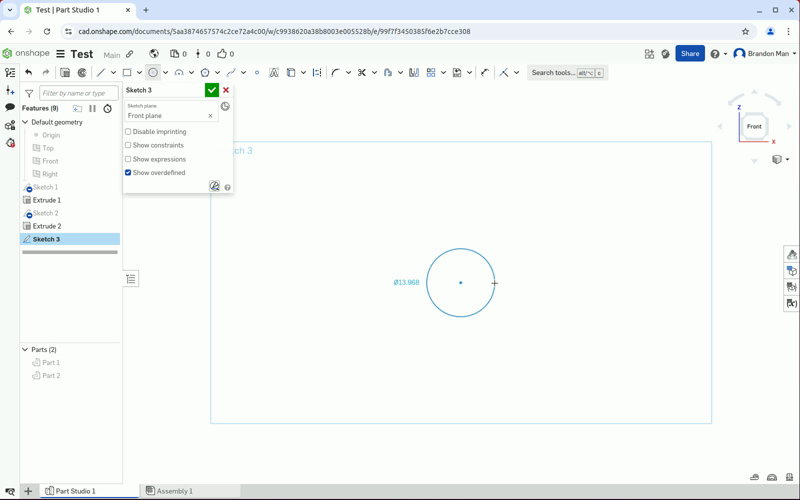
click(494, 282)
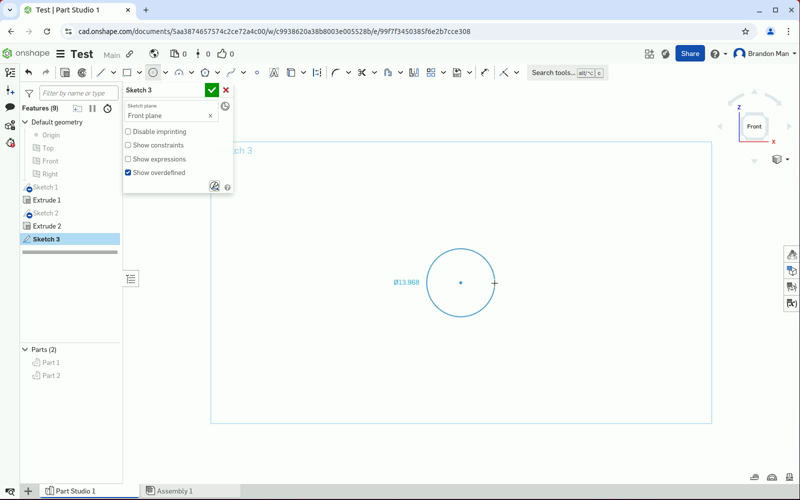
key(esc)
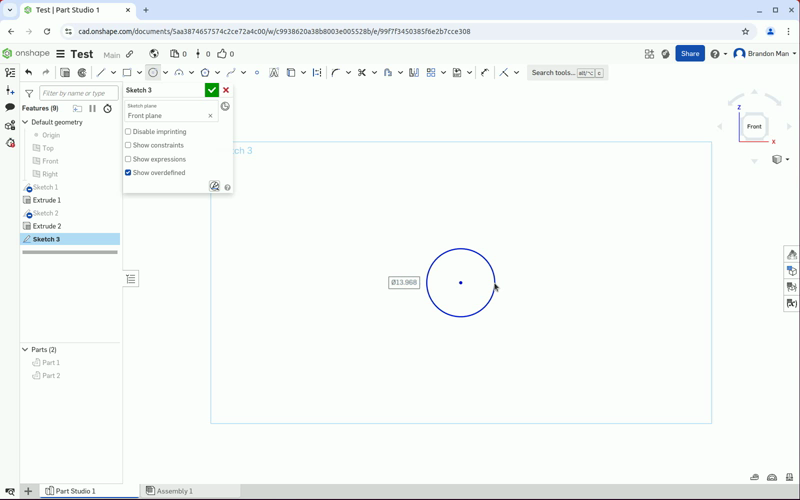
key(c)
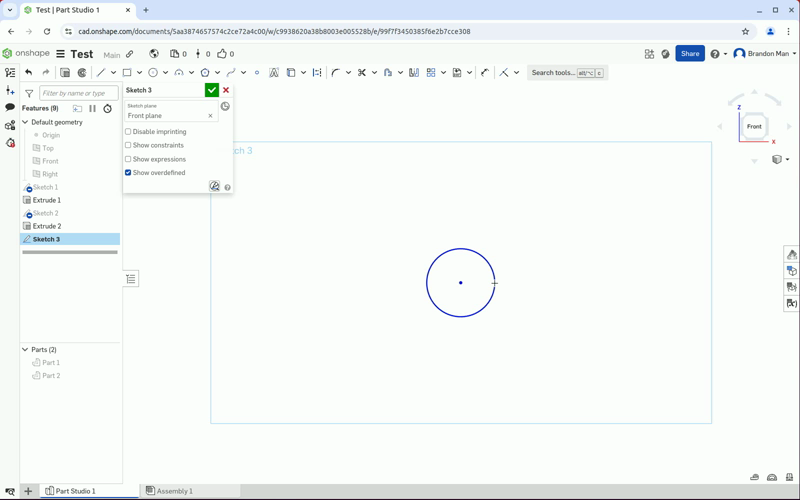
key_down(shift)
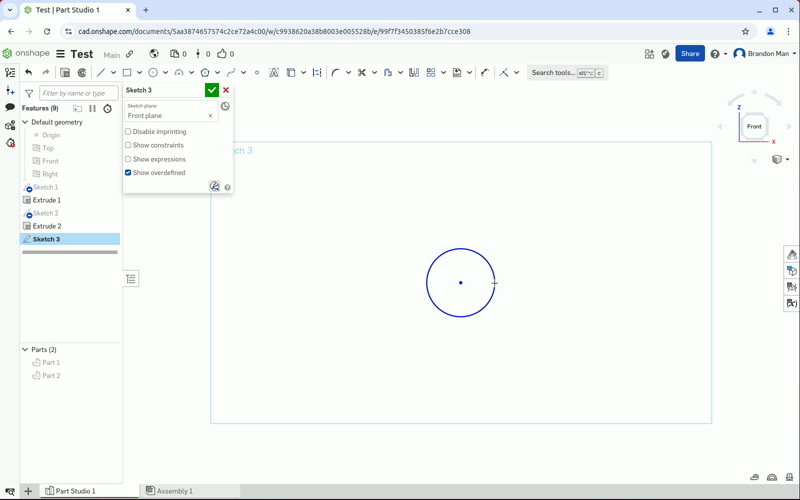
mouse_move(460, 282)
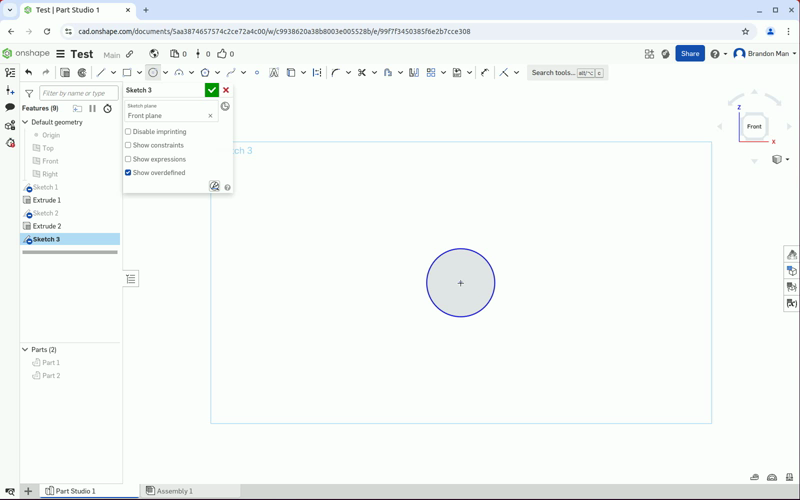
click(460, 282)
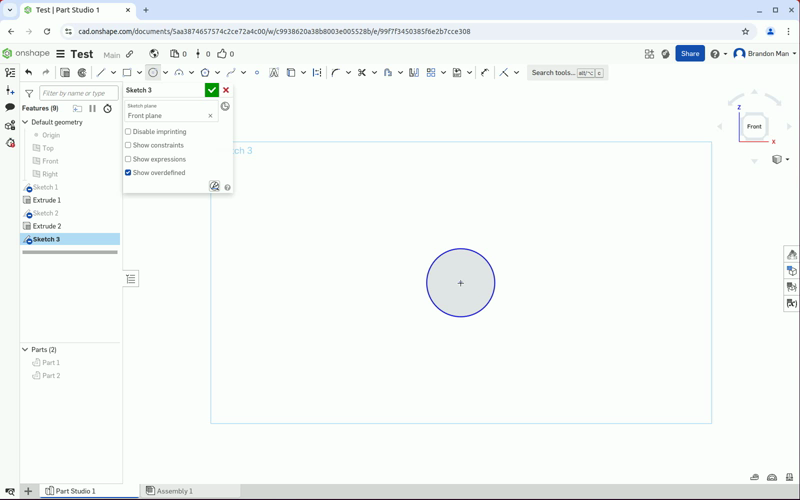
key_up(shift)
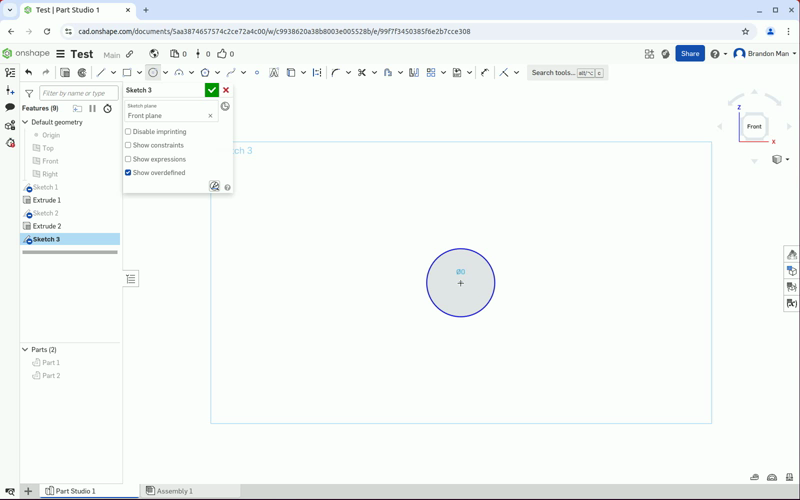
mouse_move(474, 282)
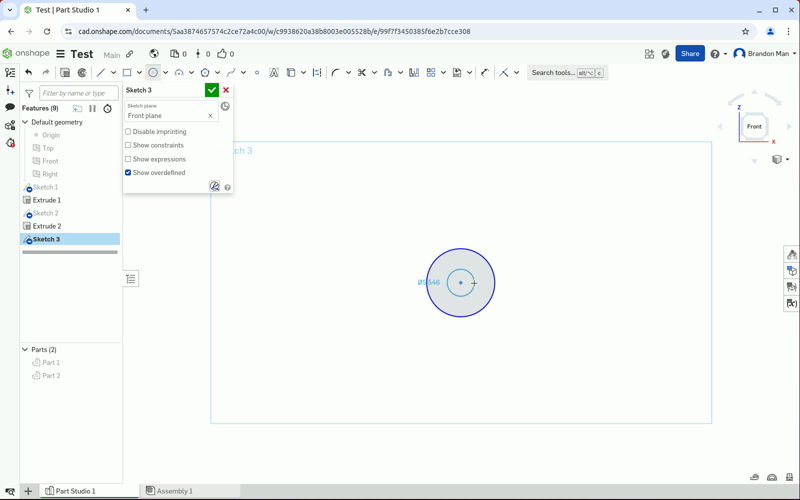
click(474, 282)
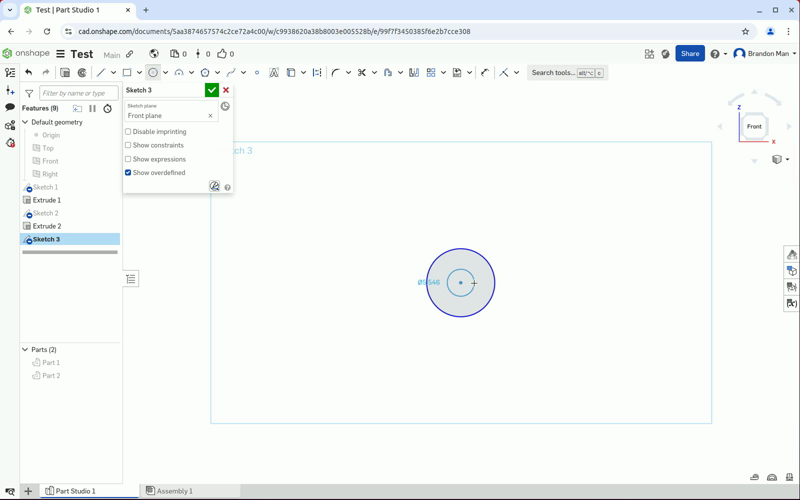
key(esc)
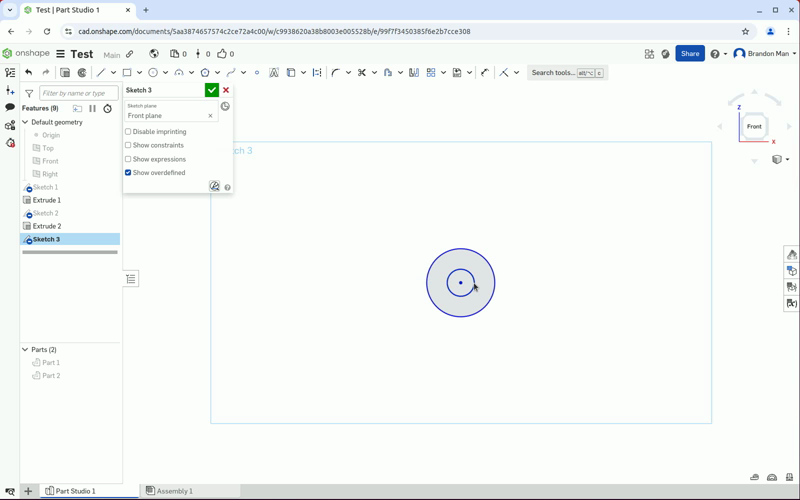
mouse_move(456, 255)
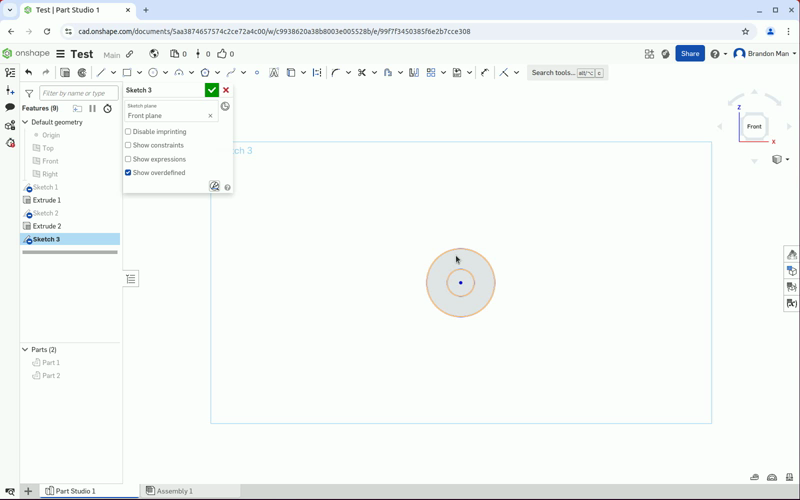
click(456, 255)
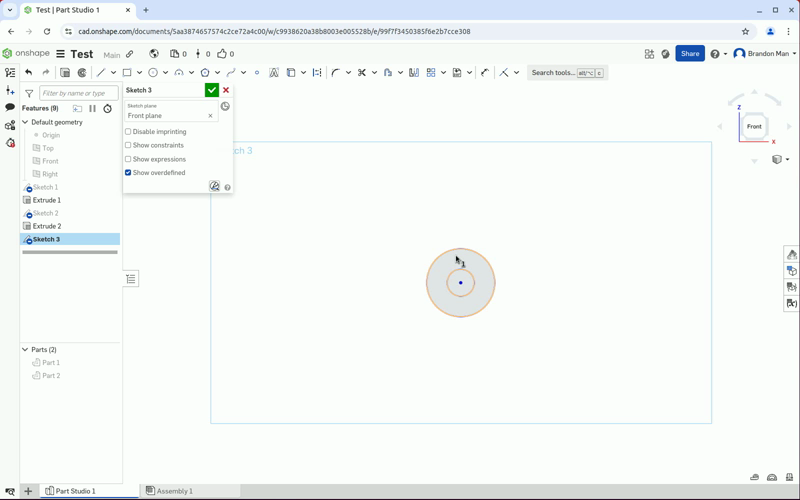
mouse_move(73, 352)
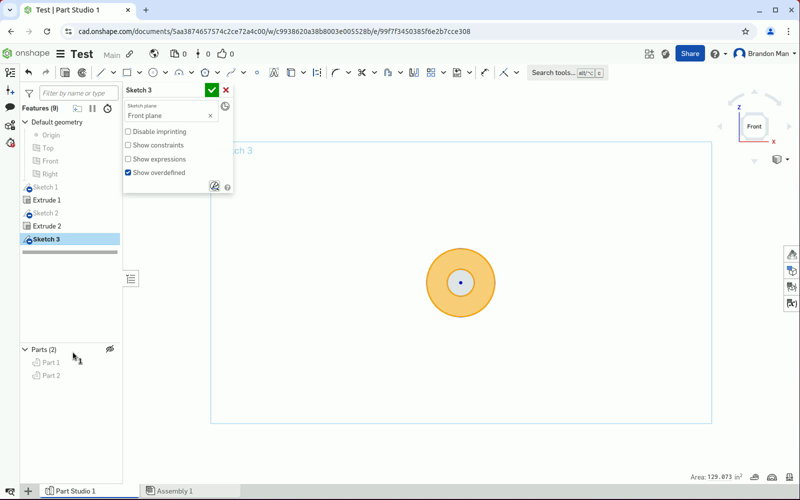
key(shift+y)
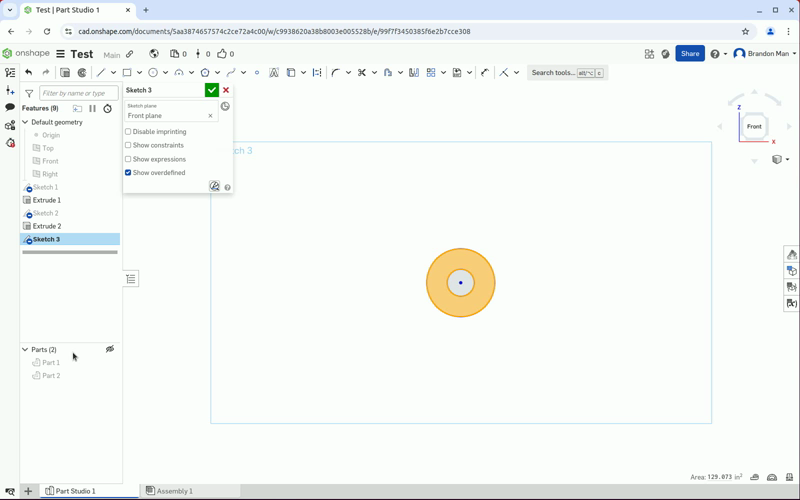
key(shift+e)
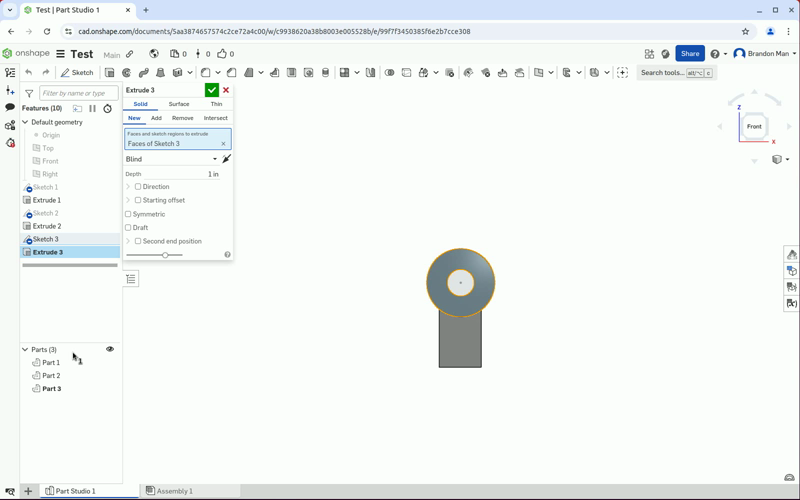
mouse_move(143, 106)
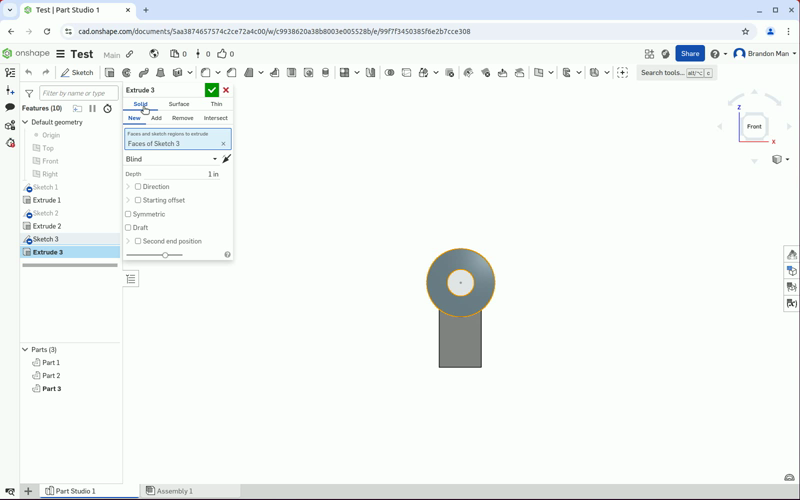
click(143, 106)
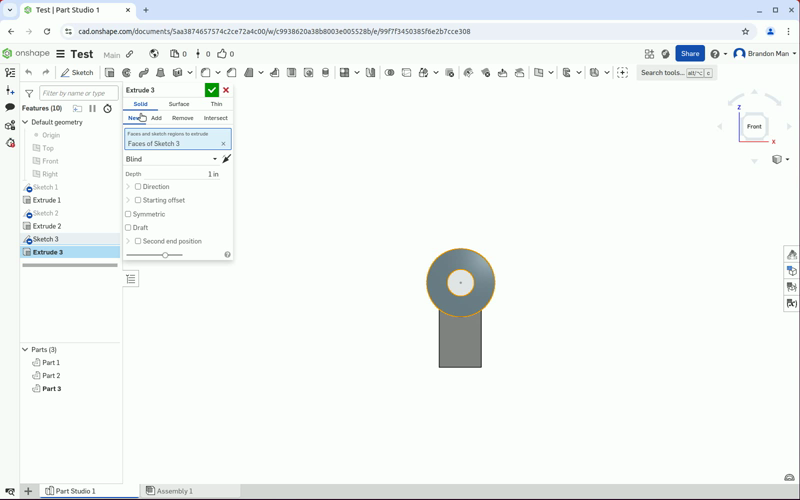
mouse_move(137, 120)
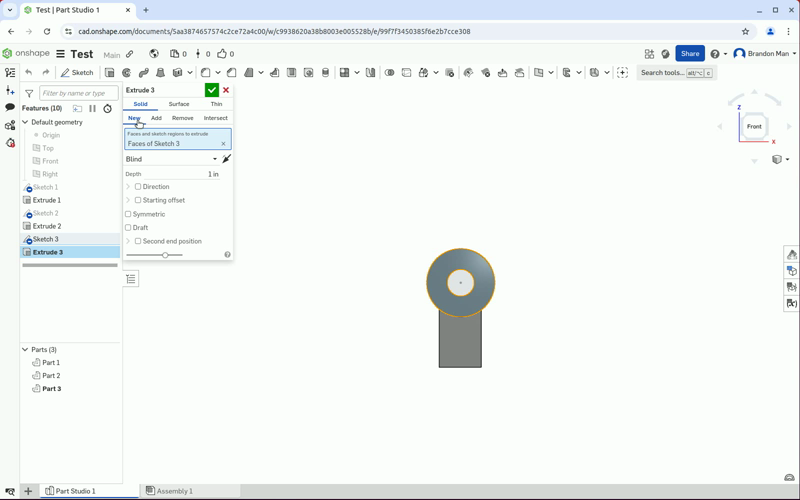
click(137, 120)
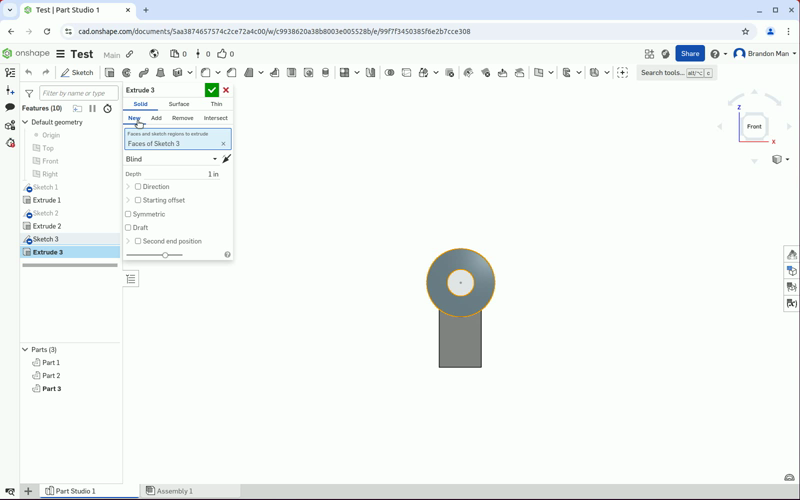
key(tab, 4)
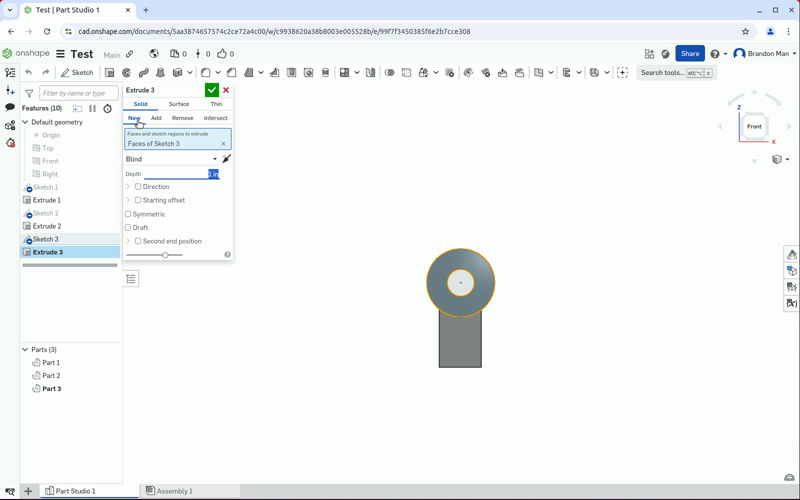
text(13.961)
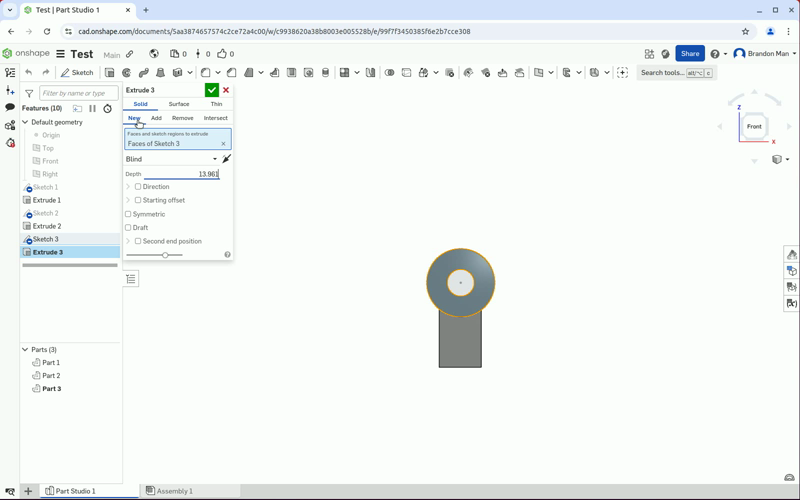
key(enter)
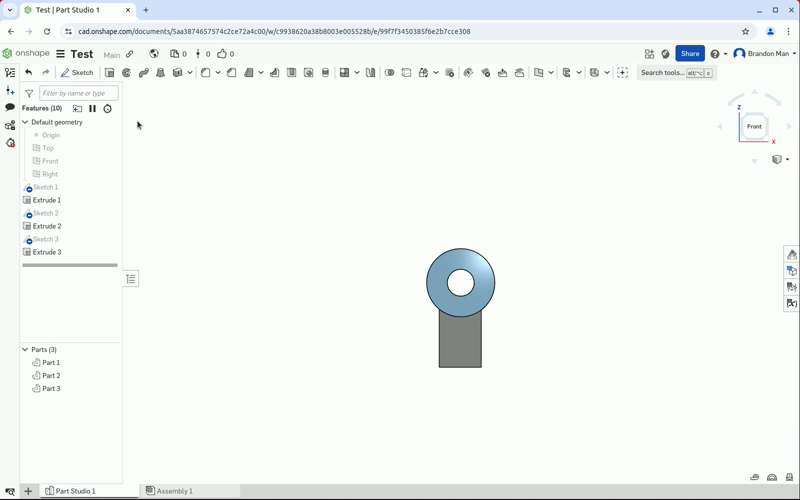
key(shift+h)
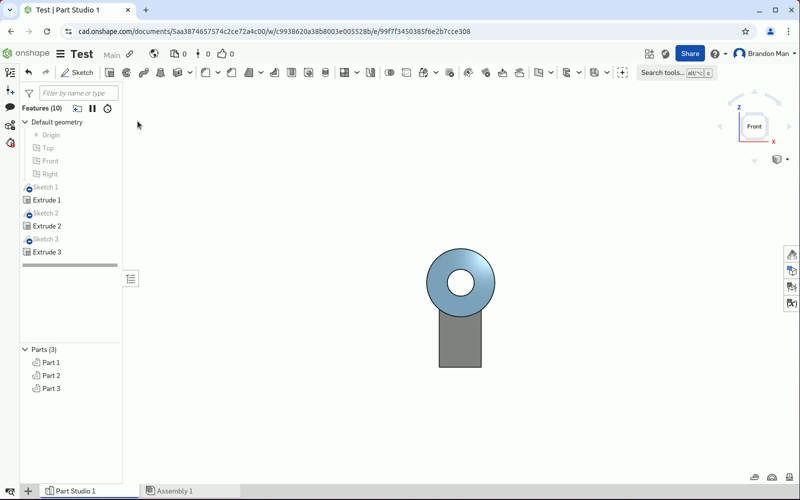
key(shift+h)
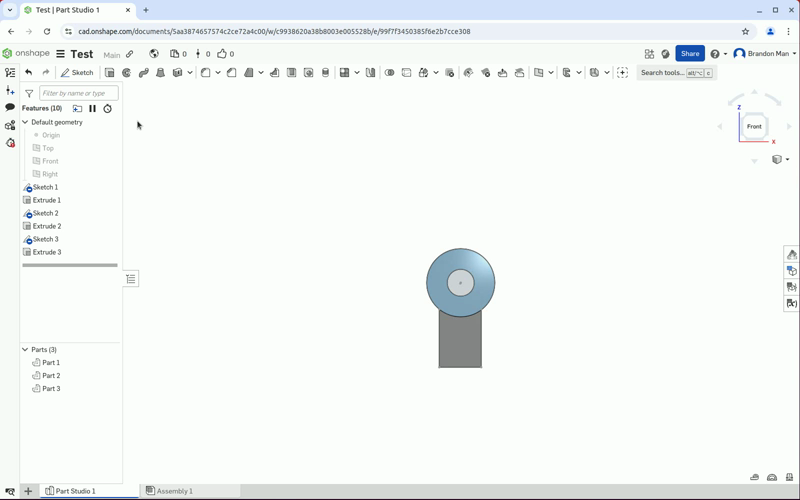
key(shift+7)
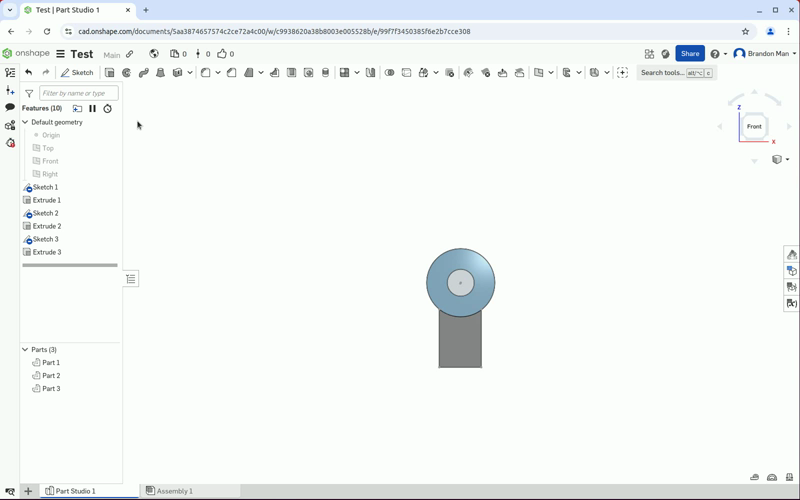
key(left, 2)
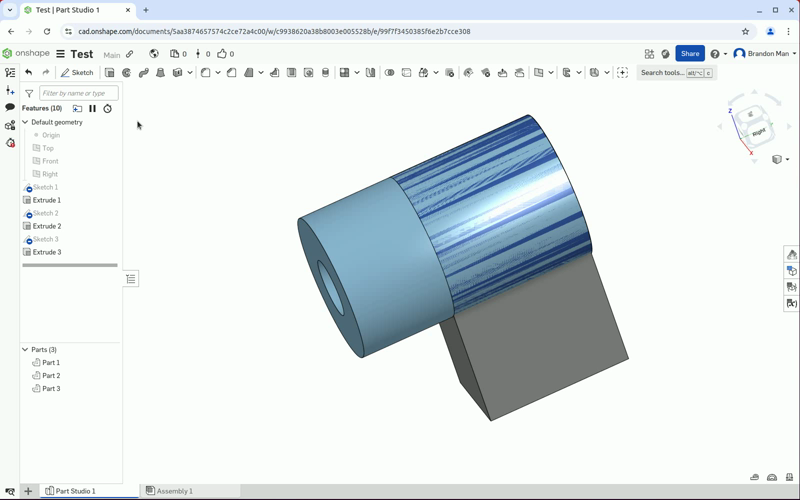
key(down, 2)
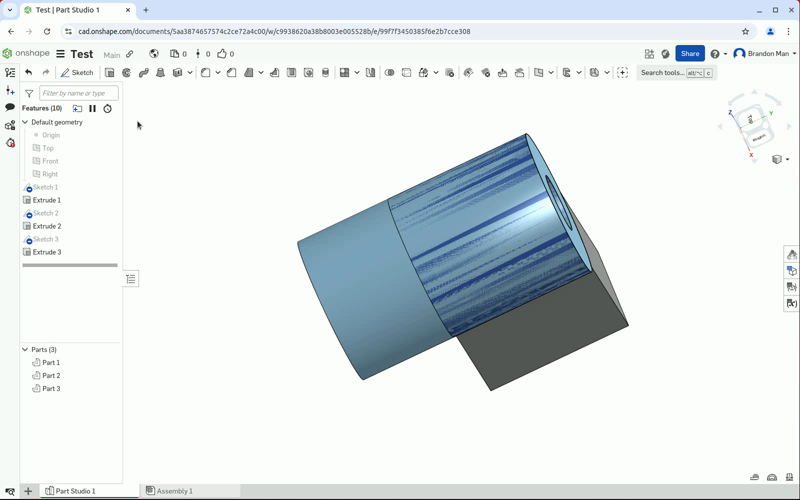
key(up, 2)
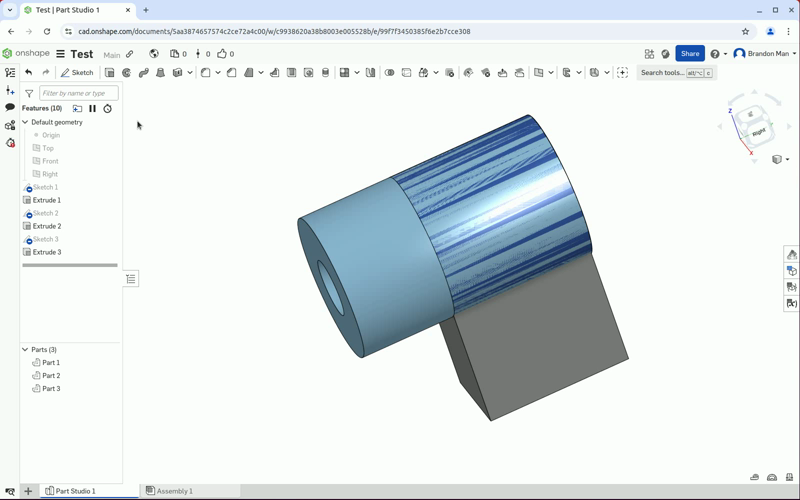
key(right, 2)
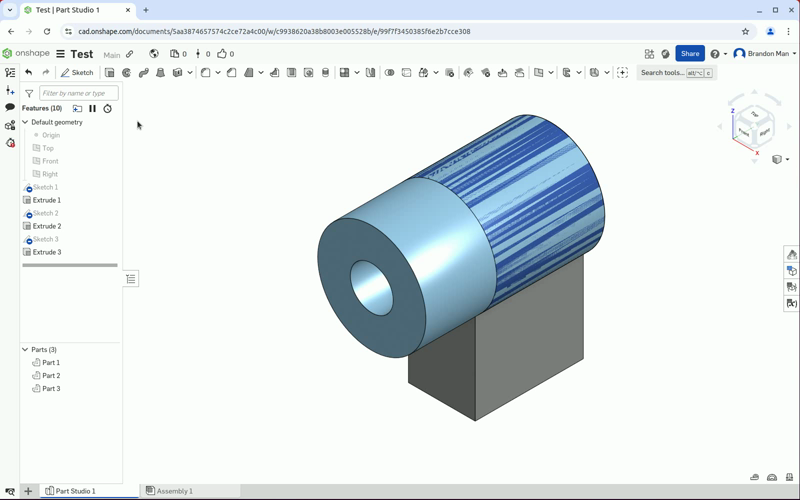
mouse_move(73, 189)
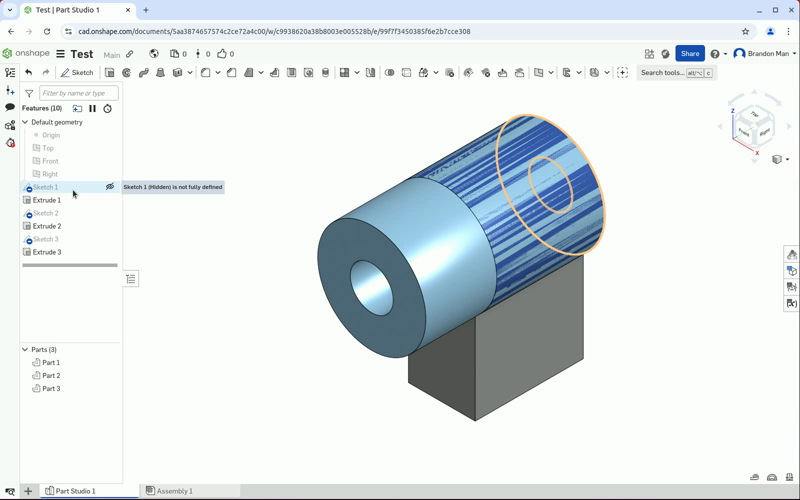
click(73, 189)